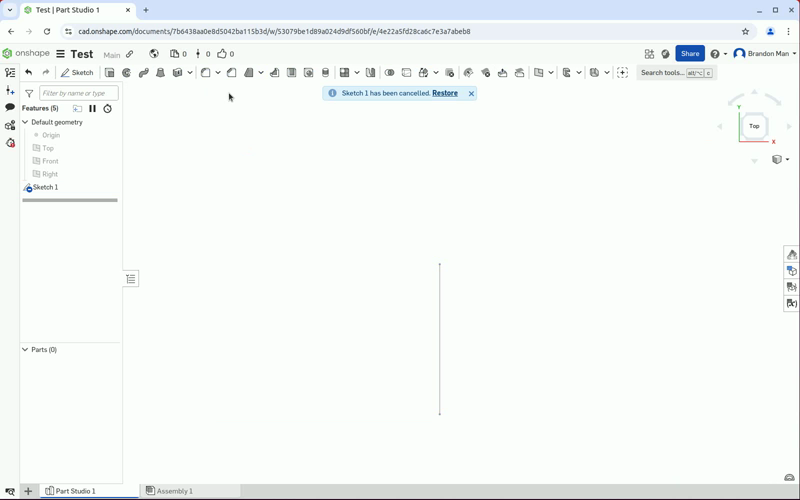
key(shift+h)
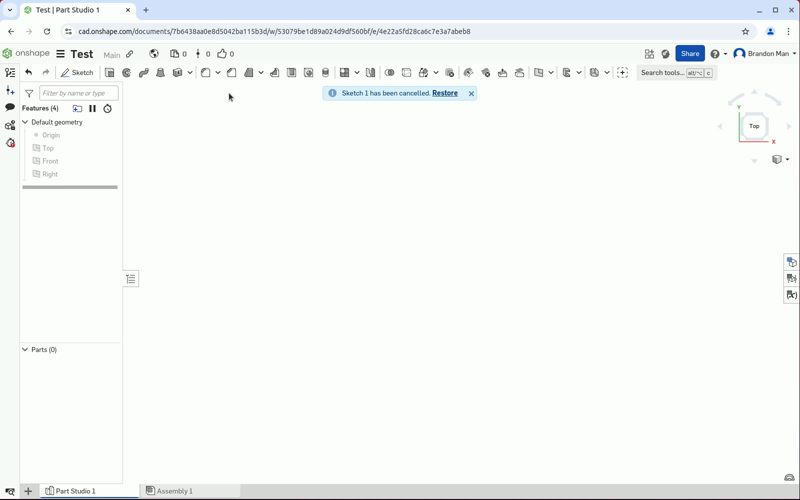
mouse_move(73, 352)
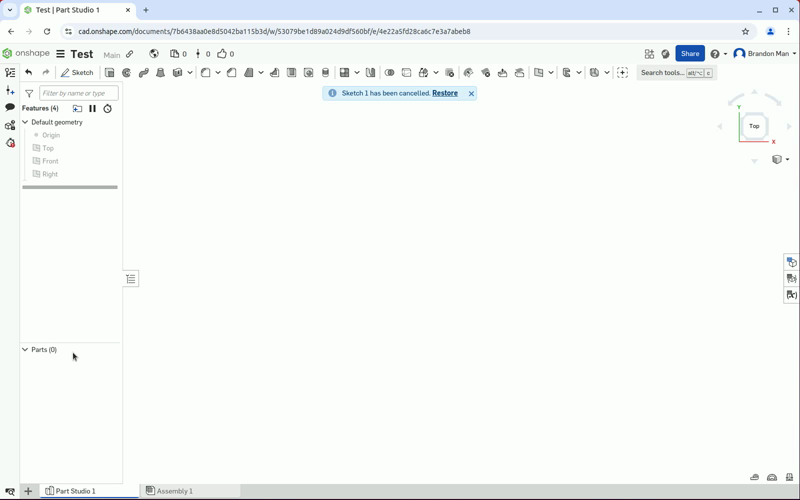
key(y)
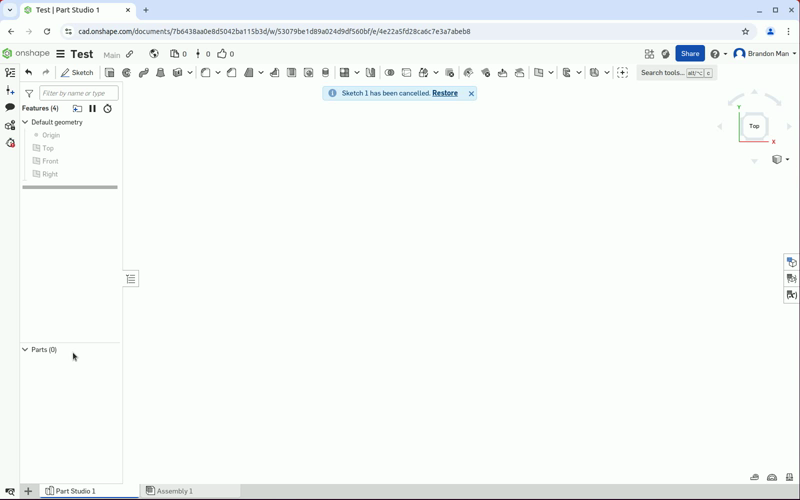
key(shift+p)
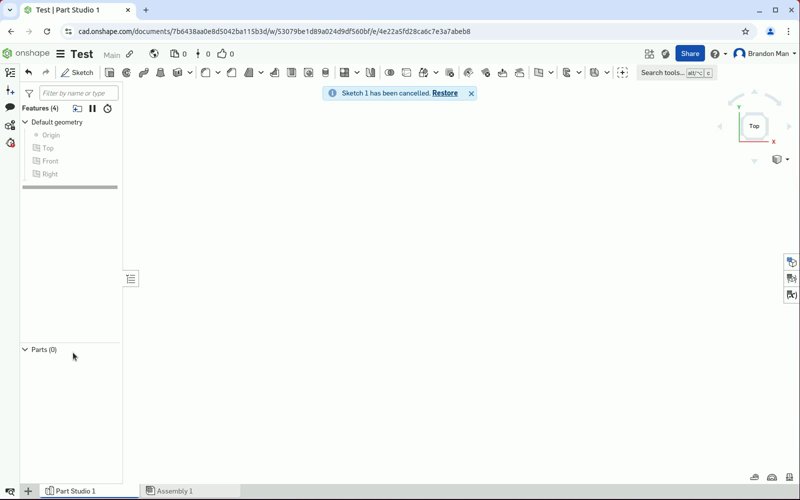
key(space)
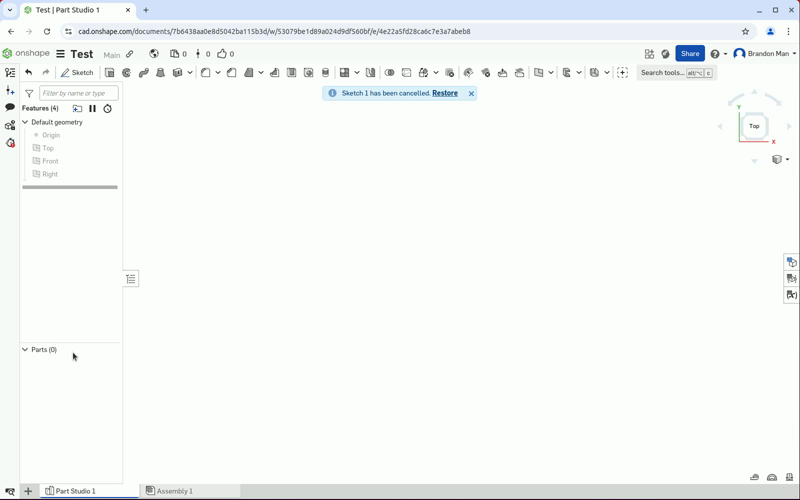
key_down(shift)
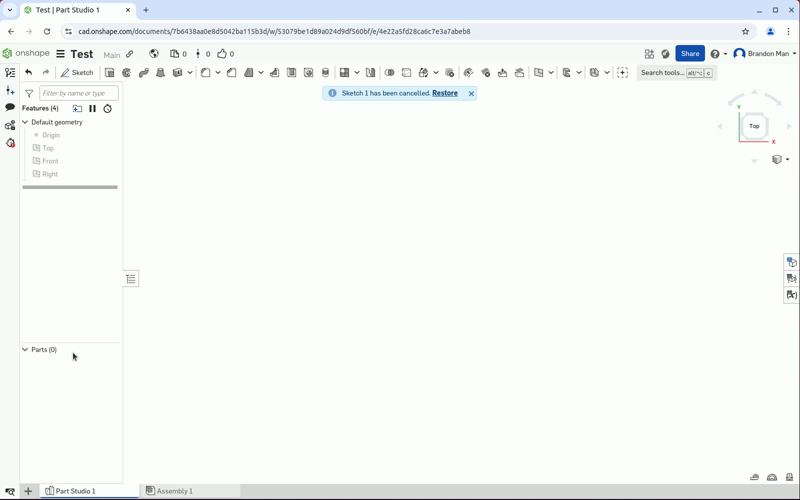
key(up)
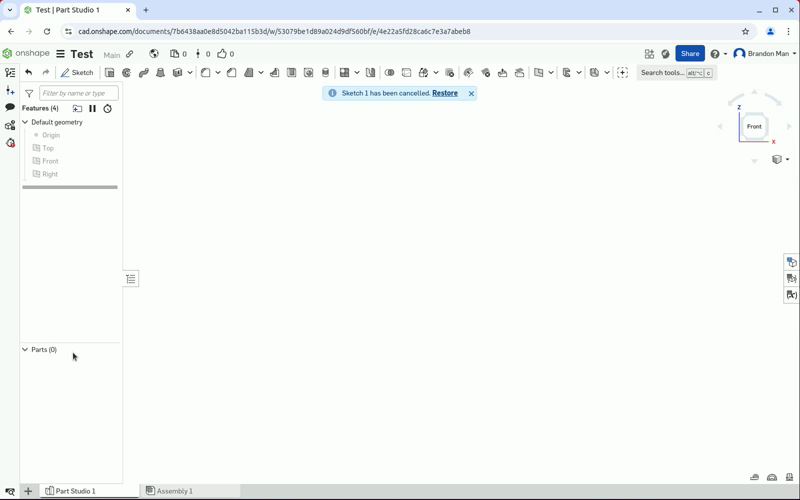
key_up(shift)
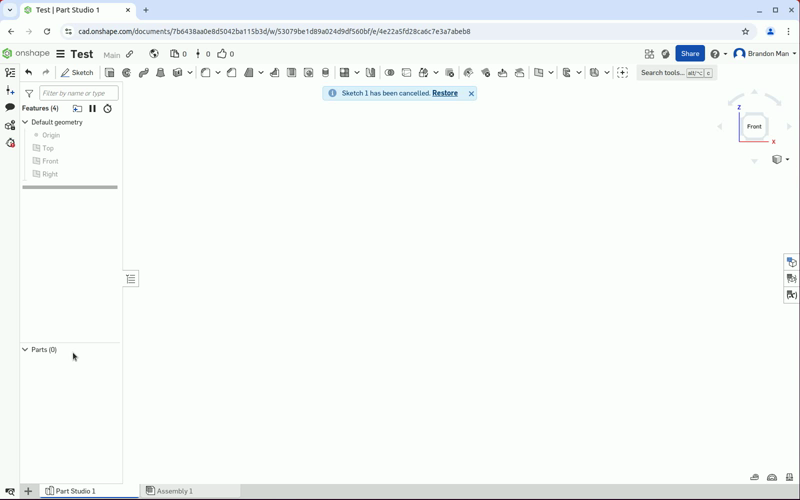
key(space)
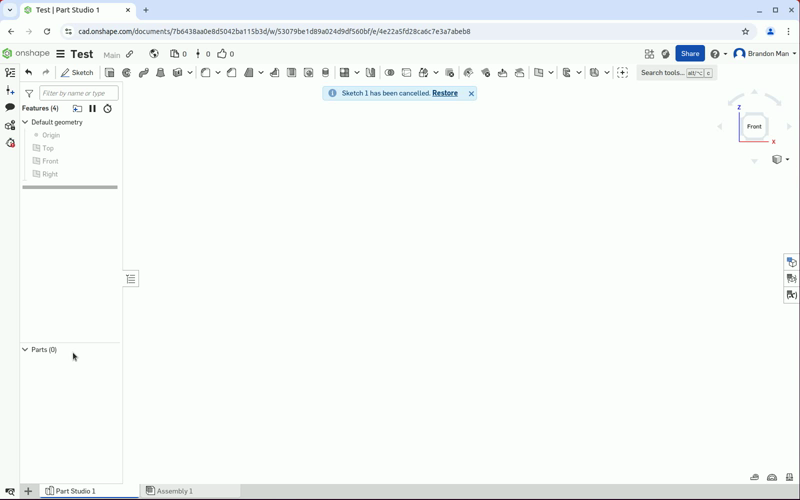
key_down(shift)
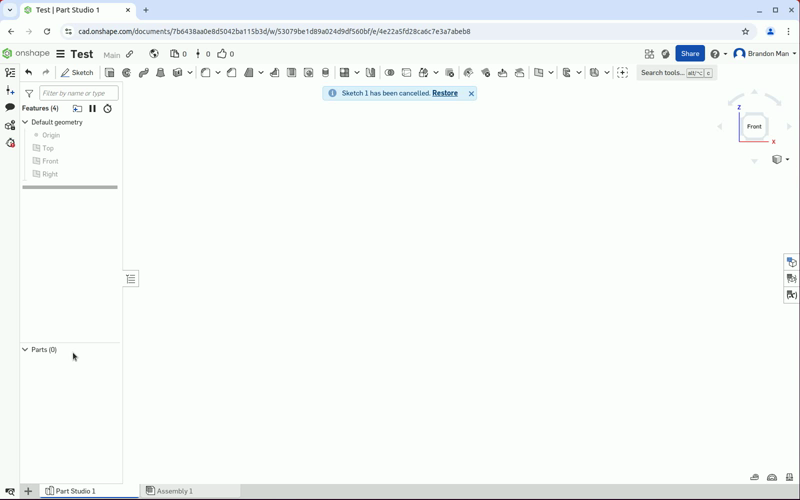
key(left)
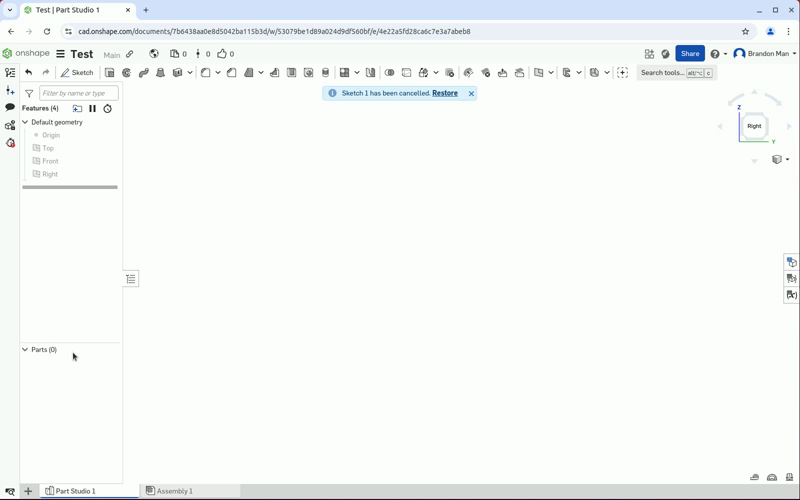
key_up(shift)
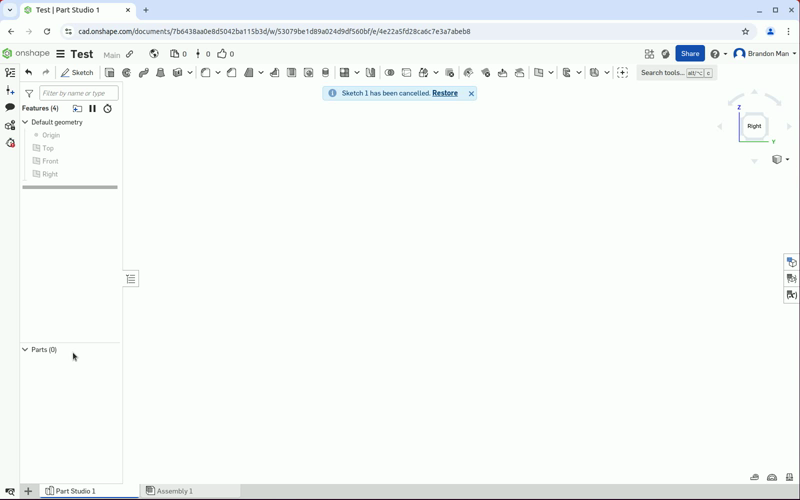
mouse_move(73, 352)
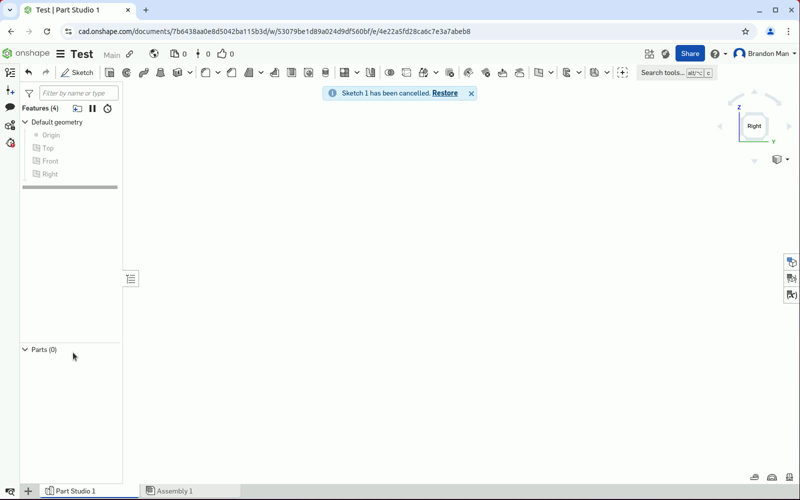
key(shift+y)
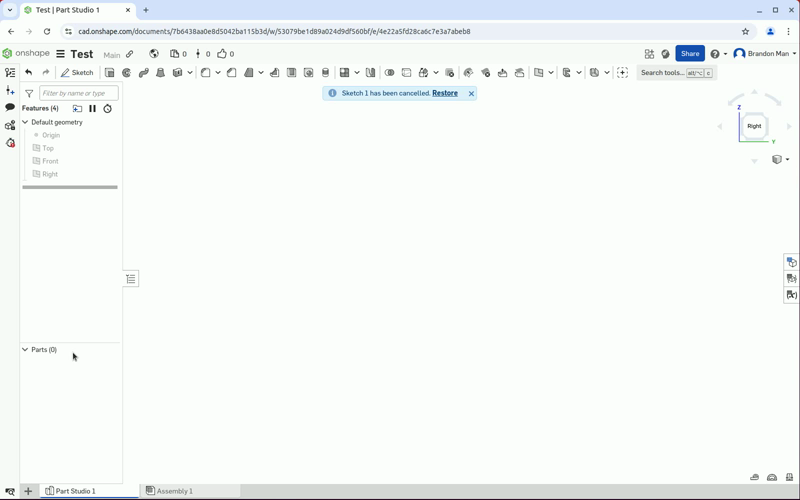
key(shift+s)
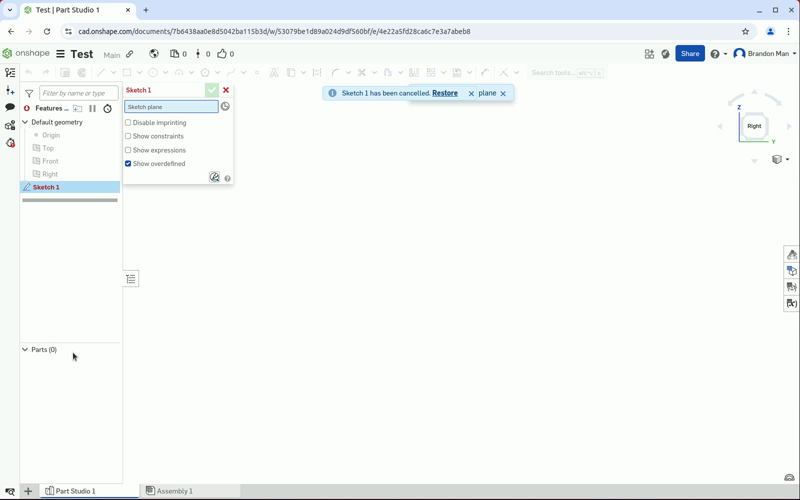
mouse_move(73, 176)
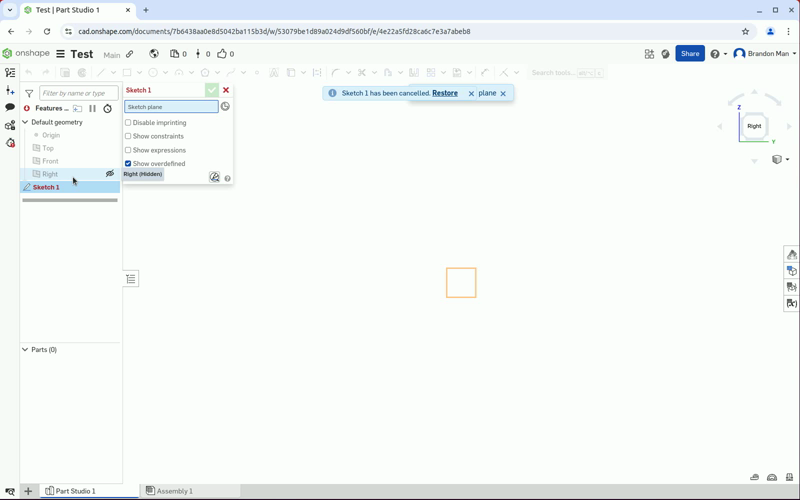
click(73, 176)
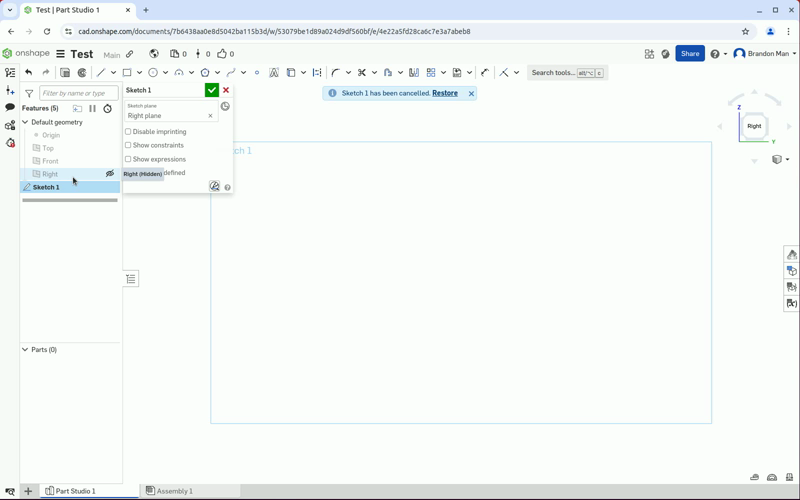
mouse_move(73, 352)
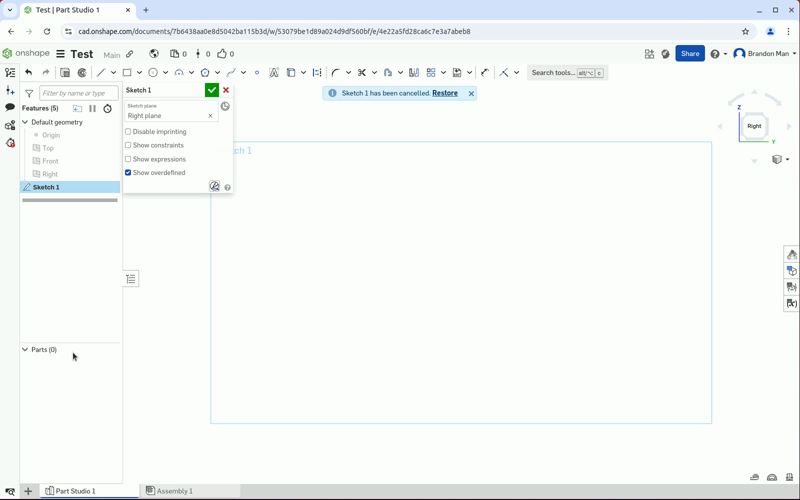
key(y)
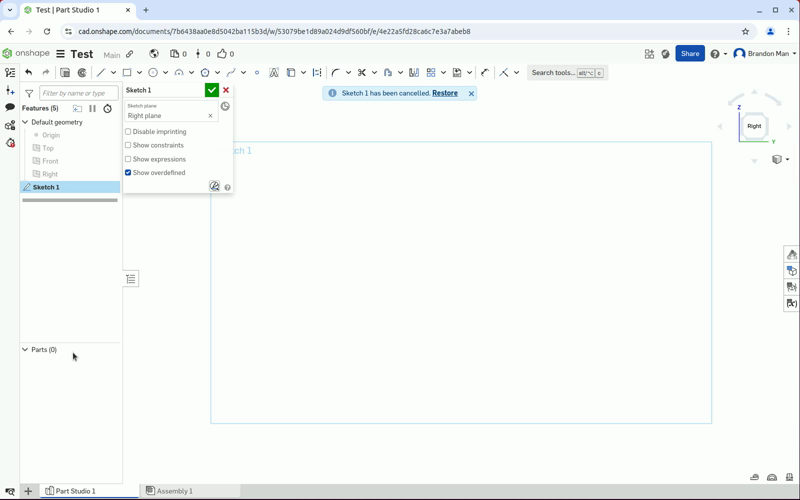
key(a)
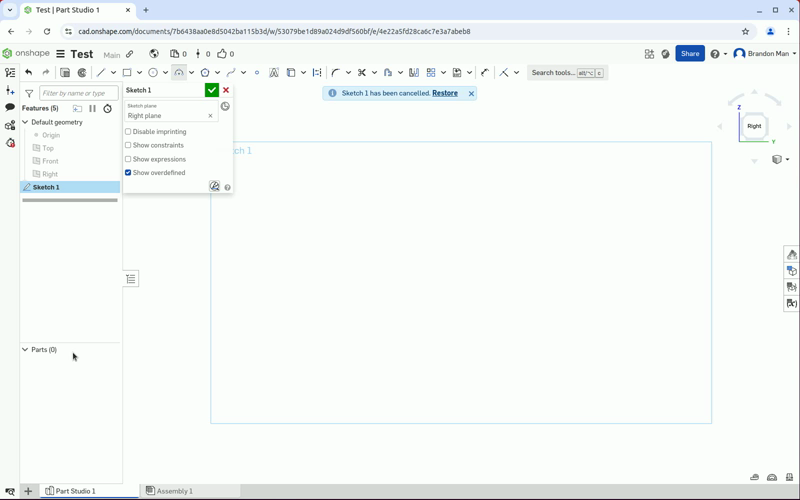
key_down(shift)
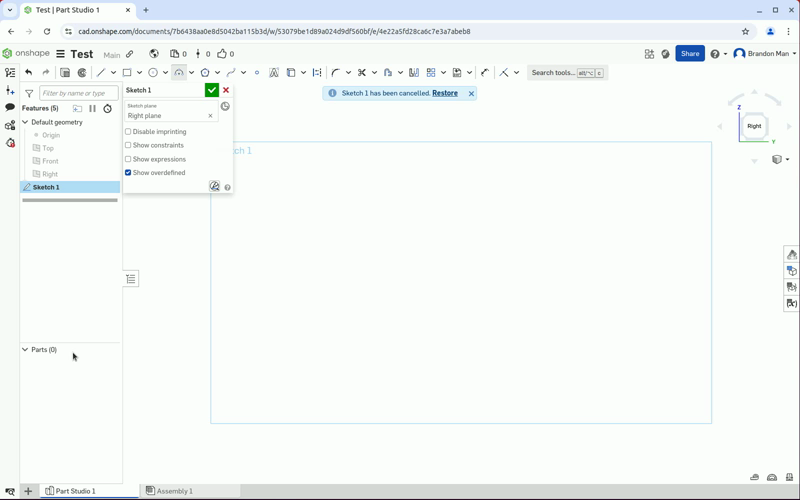
mouse_move(405, 339)
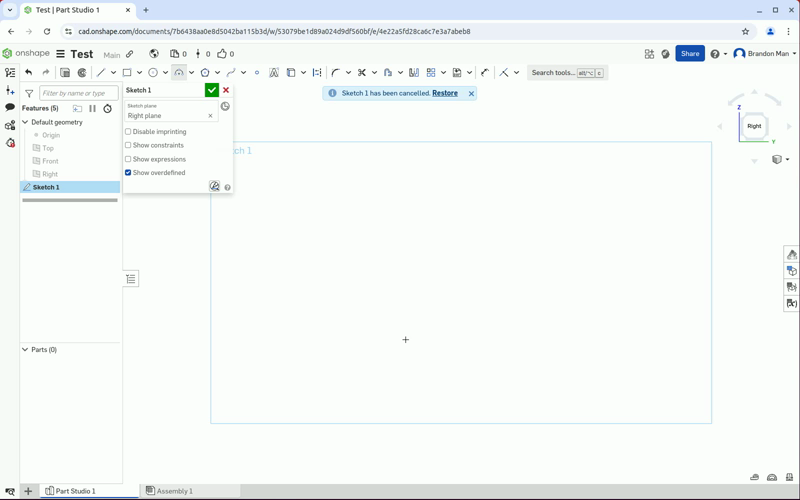
click(405, 339)
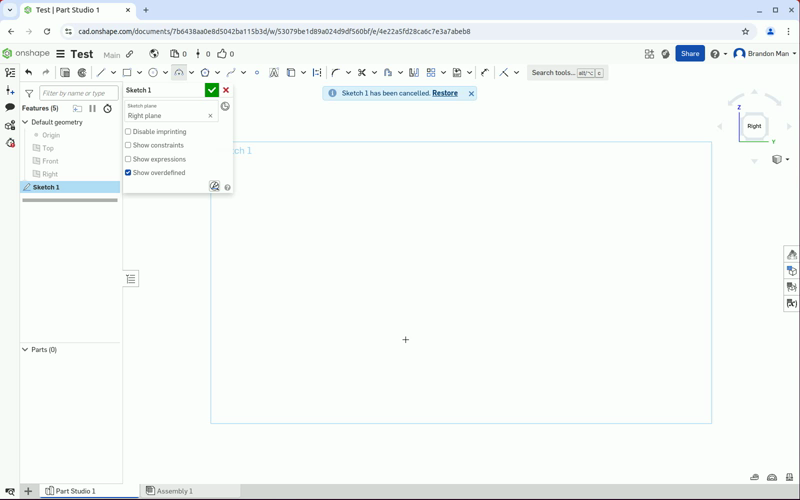
key_up(shift)
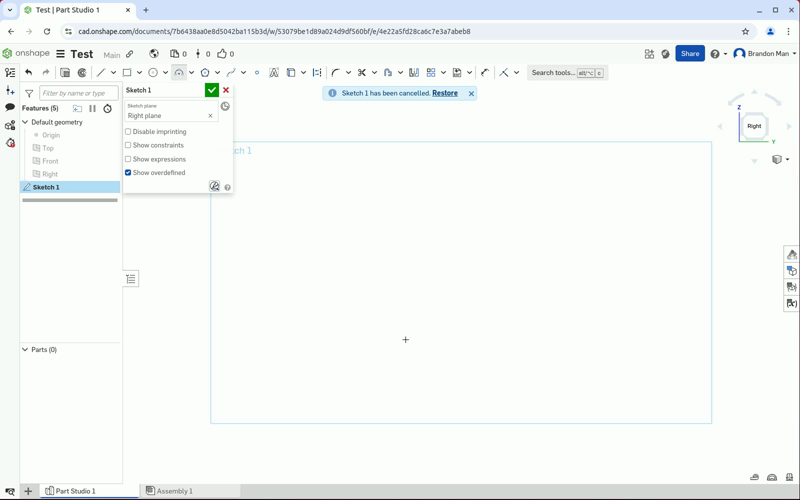
key_down(shift)
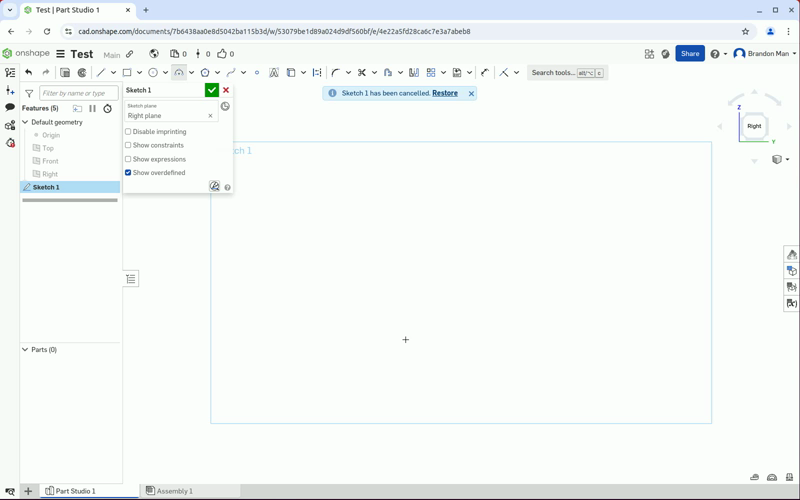
mouse_move(461, 361)
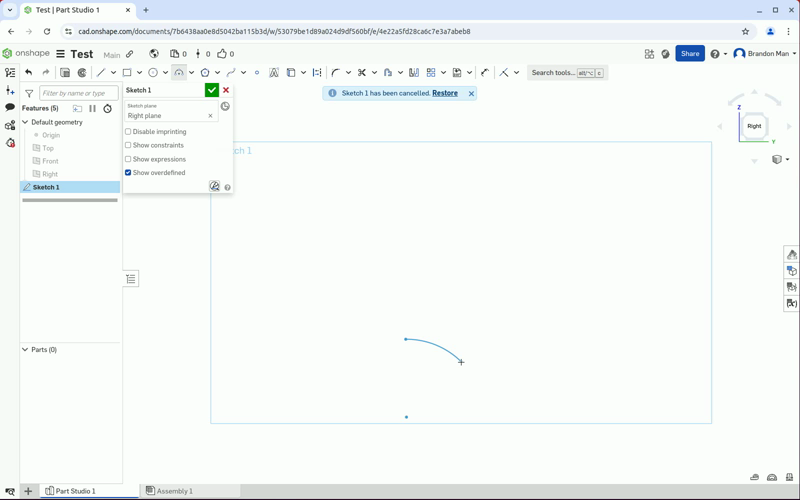
click(461, 361)
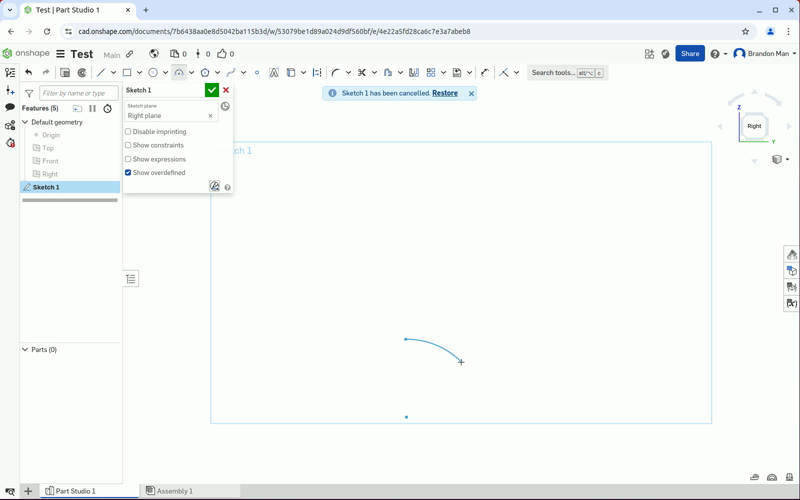
mouse_move(431, 356)
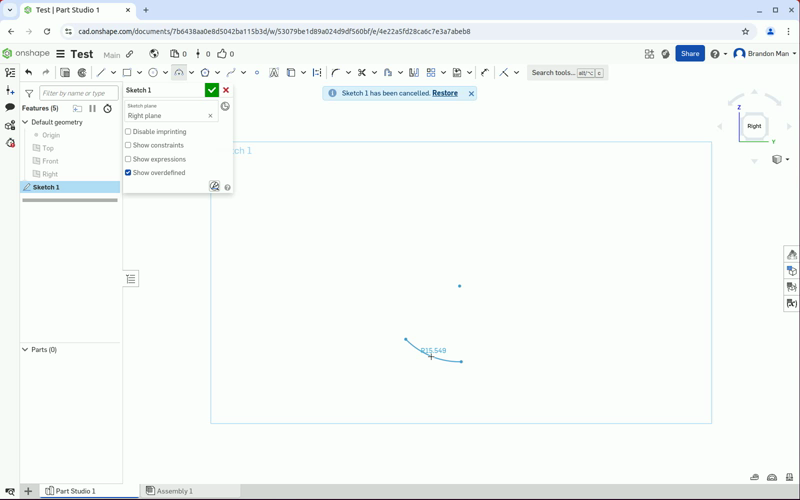
click(431, 356)
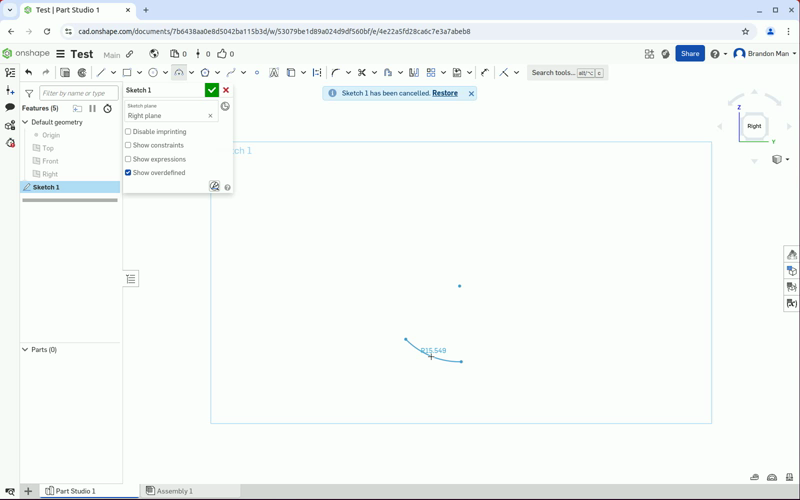
key_up(shift)
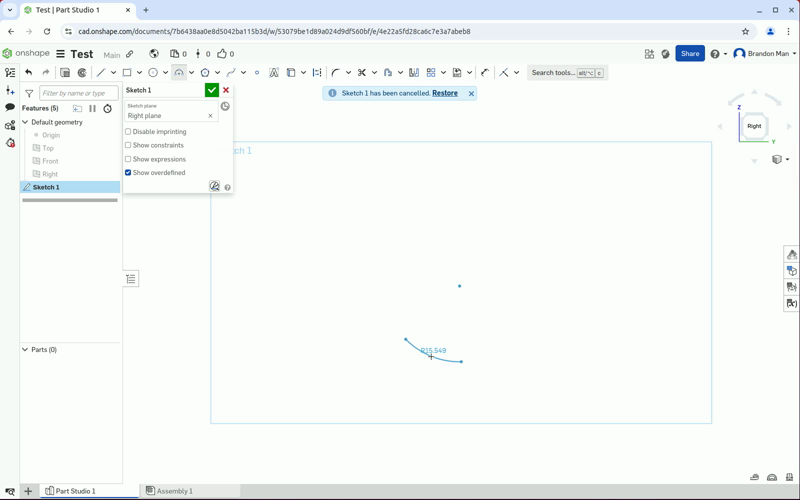
key(esc)
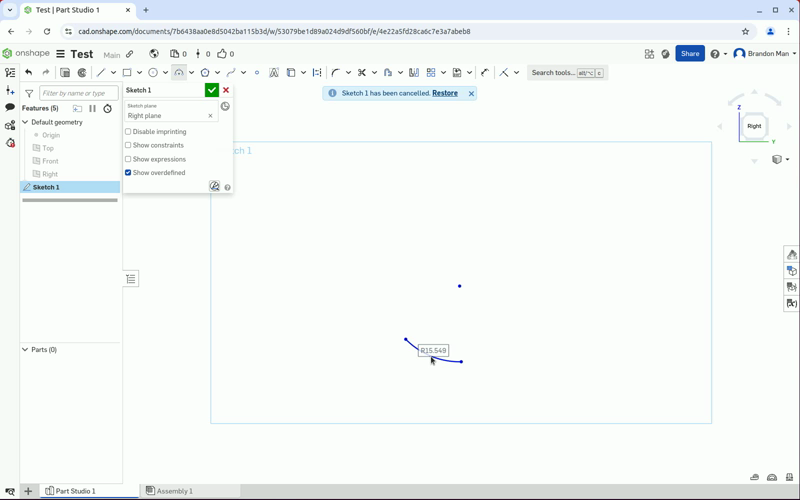
key(l)
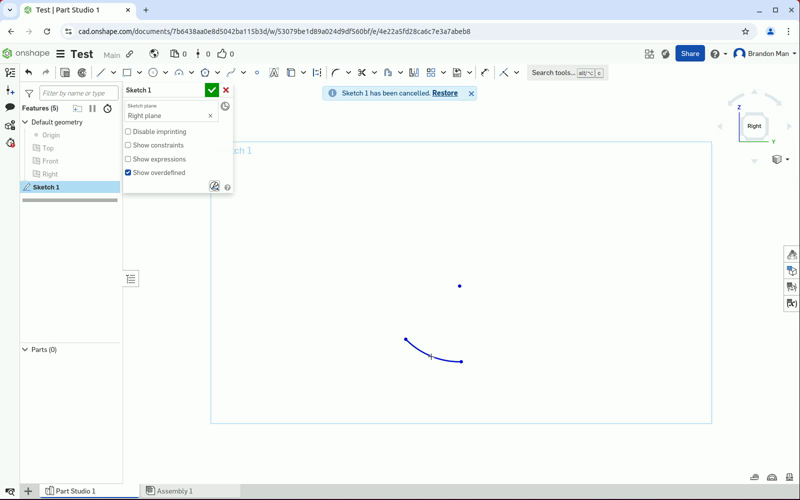
mouse_move(461, 361)
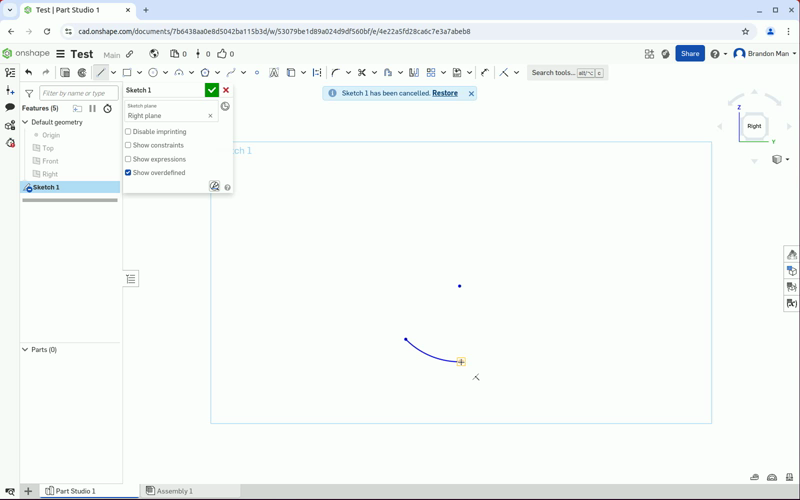
click(461, 361)
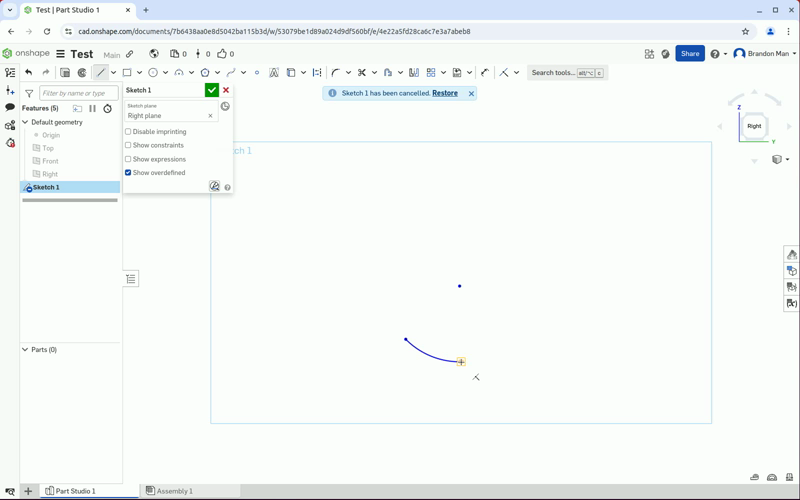
key_down(shift)
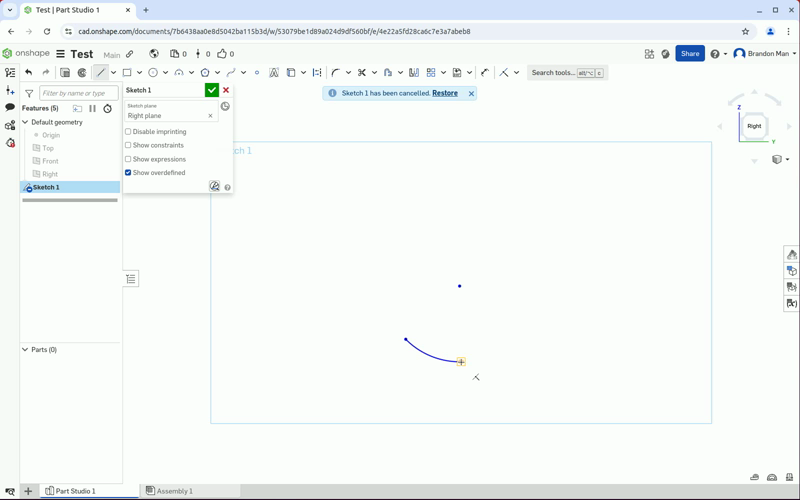
mouse_move(491, 361)
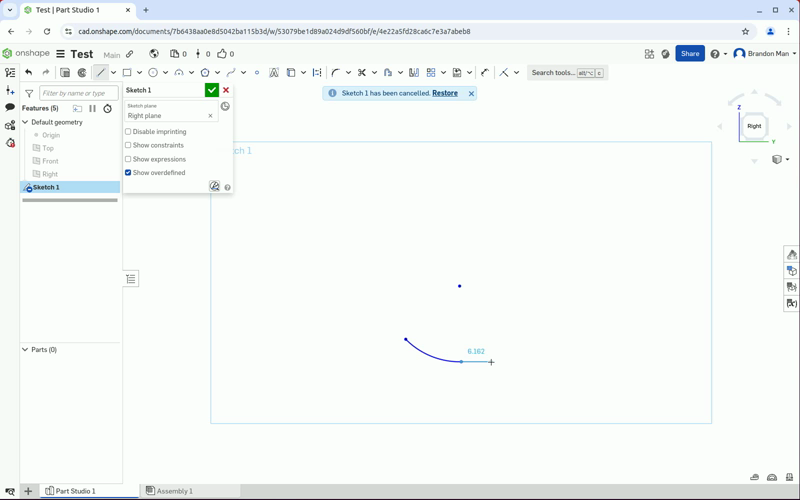
mouse_move(461, 310)
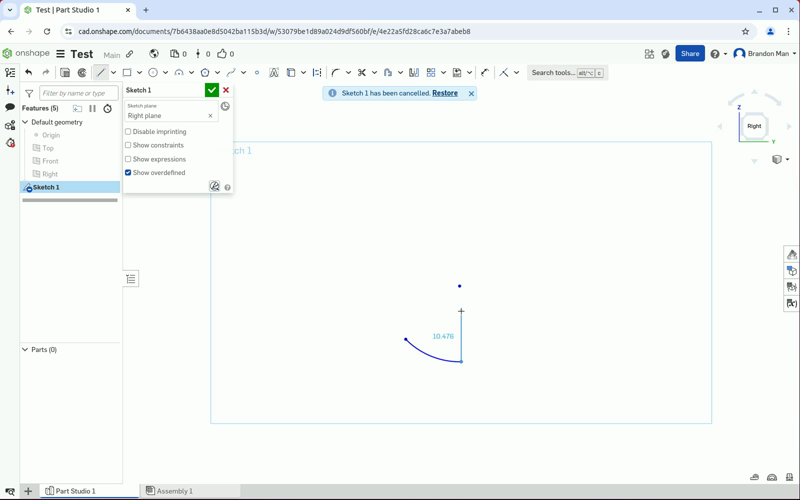
click(461, 310)
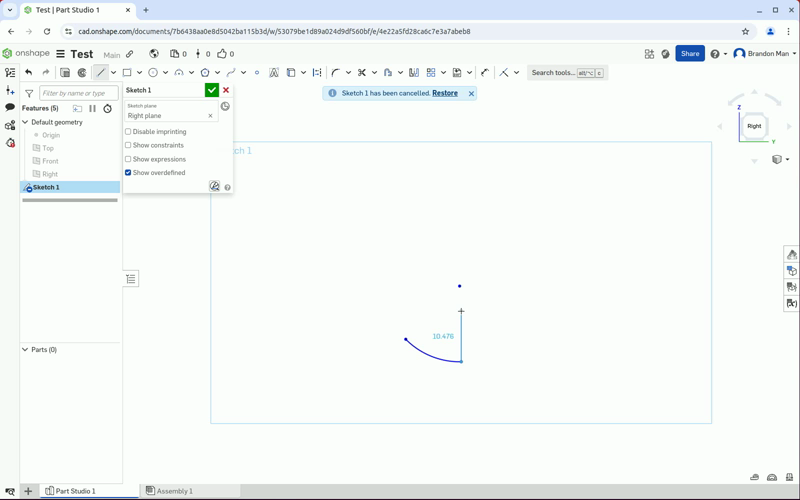
key_up(shift)
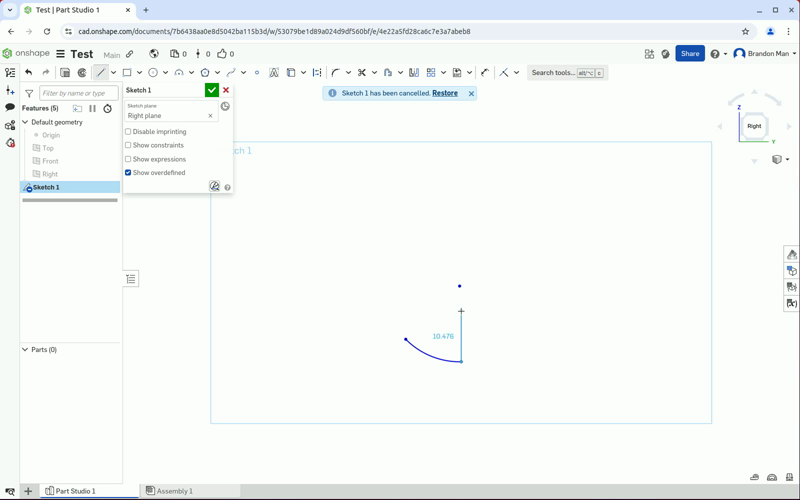
key(esc)
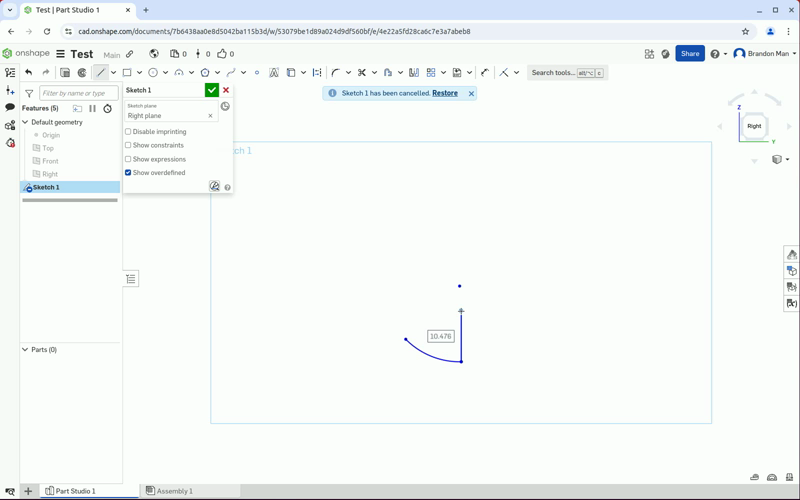
key(a)
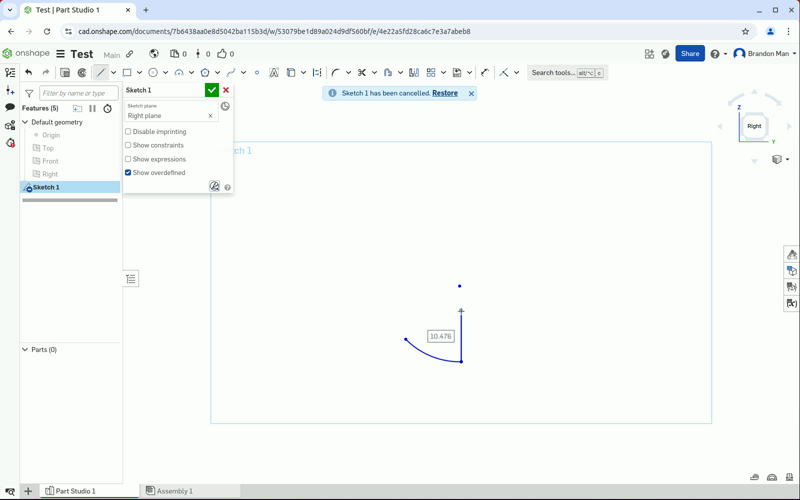
mouse_move(461, 310)
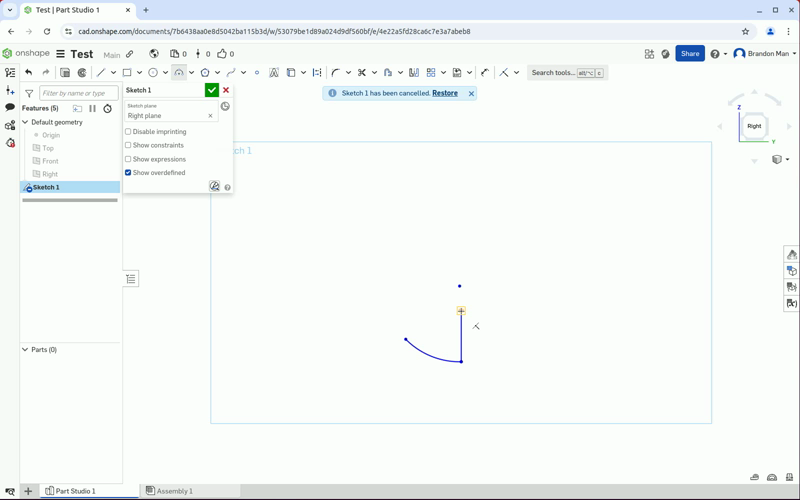
click(461, 310)
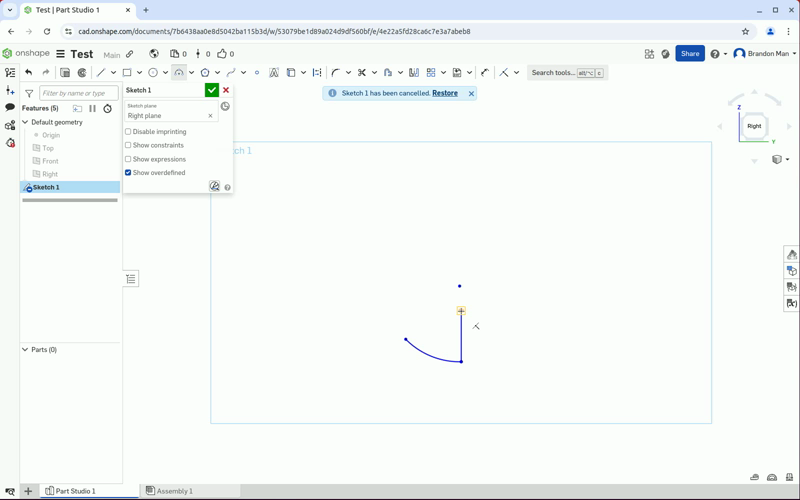
key_down(shift)
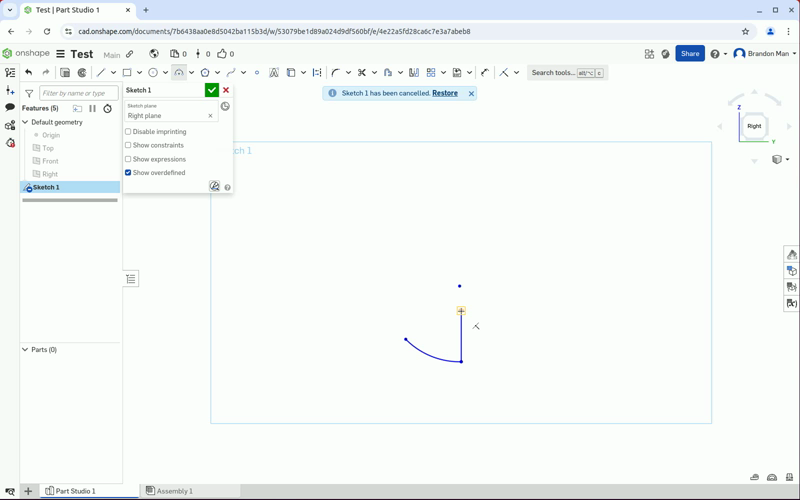
mouse_move(433, 282)
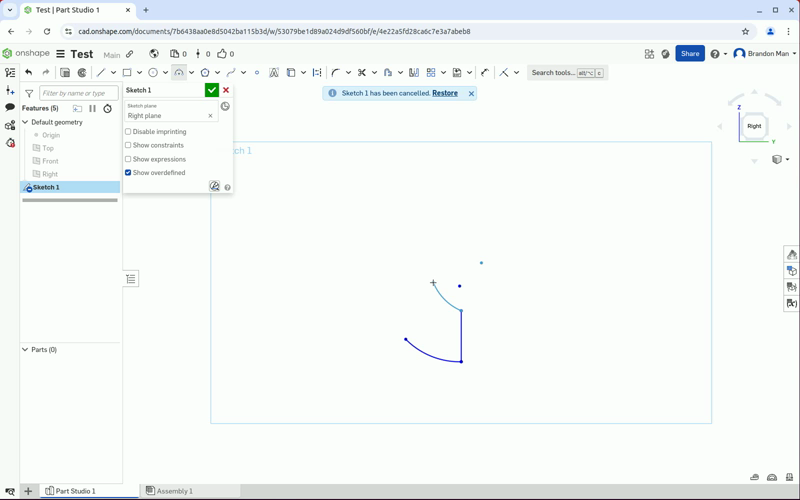
click(433, 282)
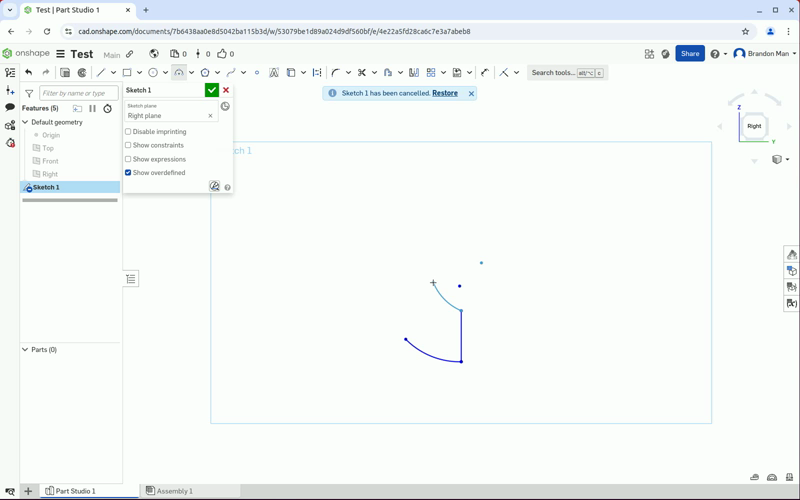
mouse_move(441, 302)
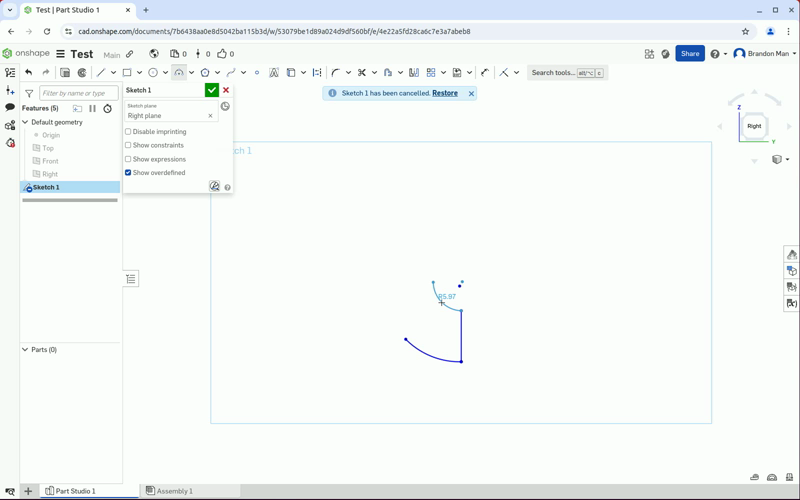
click(441, 302)
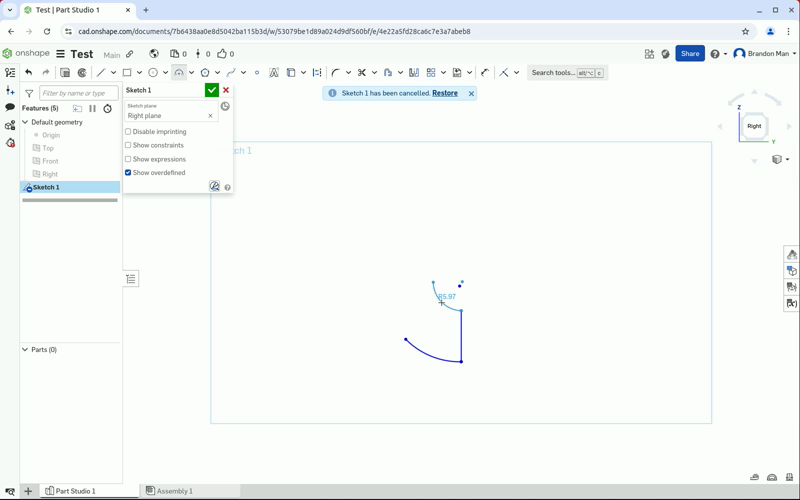
key_up(shift)
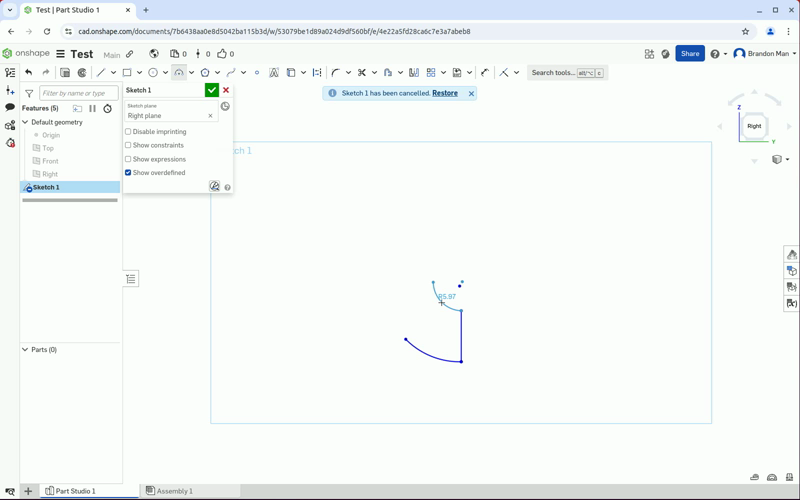
key(esc)
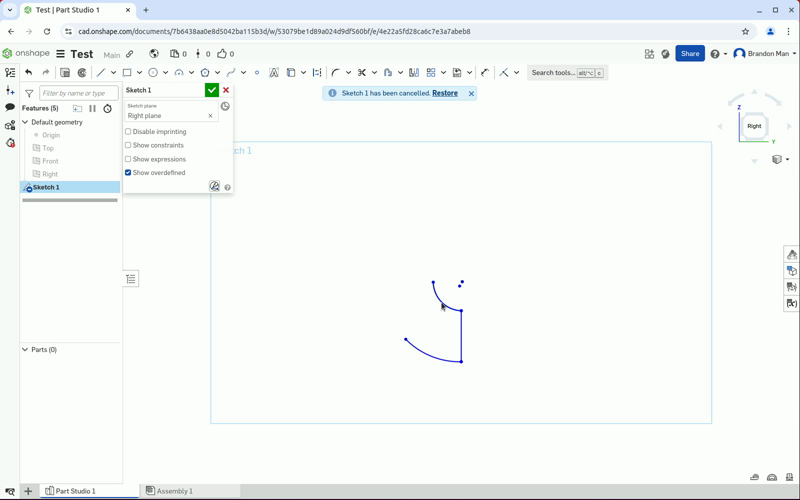
key(l)
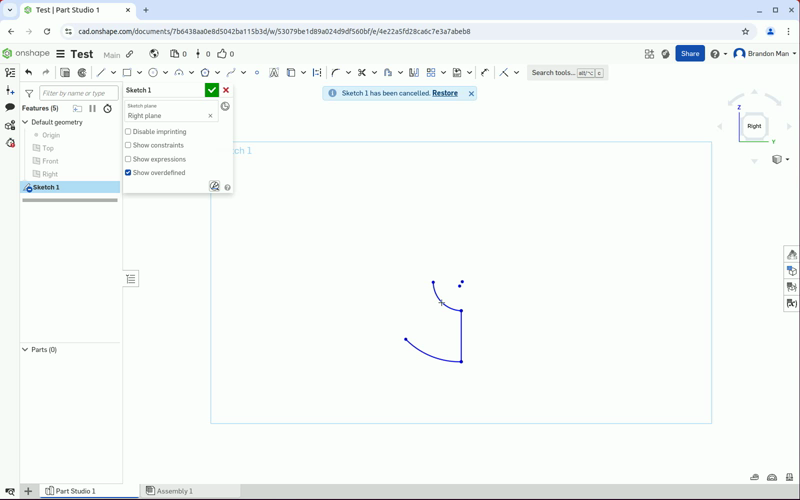
mouse_move(433, 282)
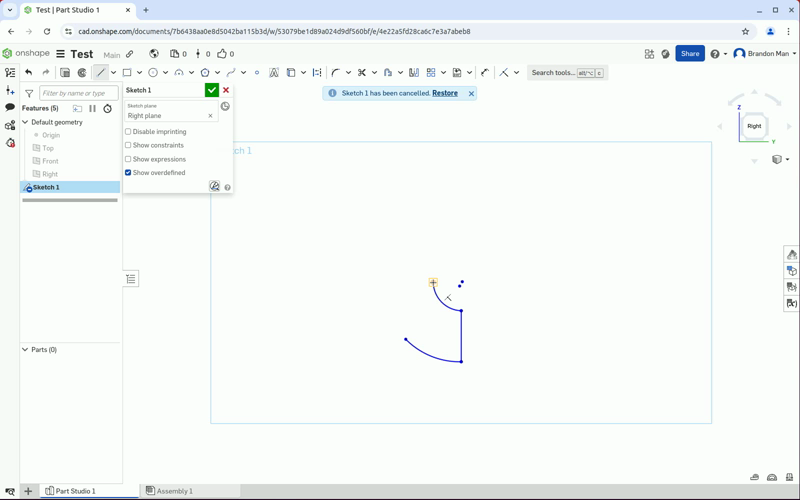
click(433, 282)
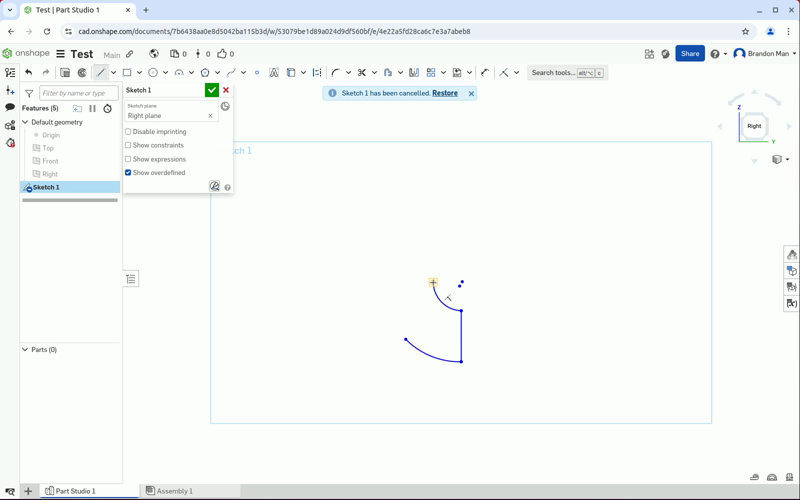
key_down(shift)
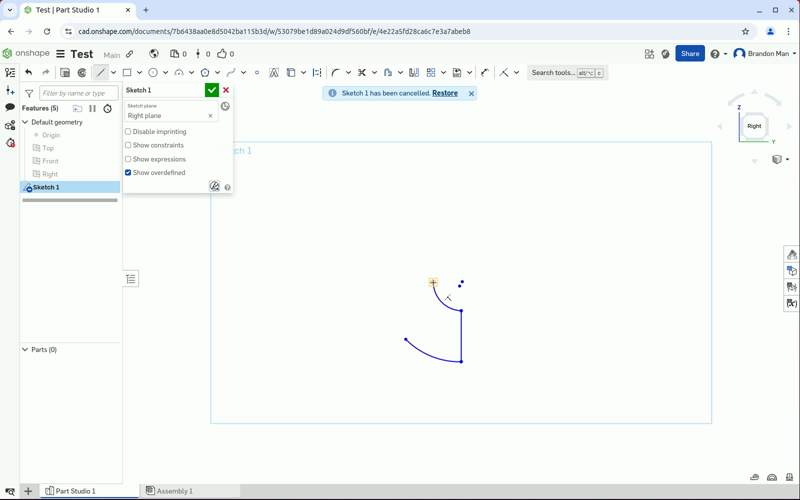
mouse_move(463, 282)
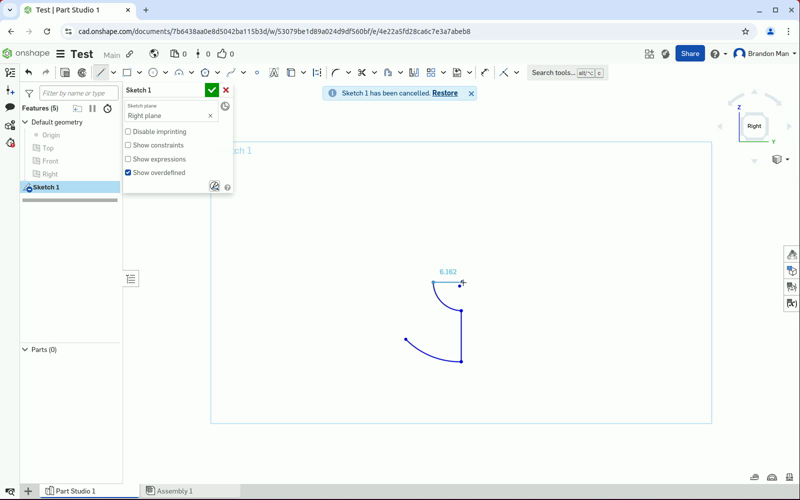
mouse_move(405, 282)
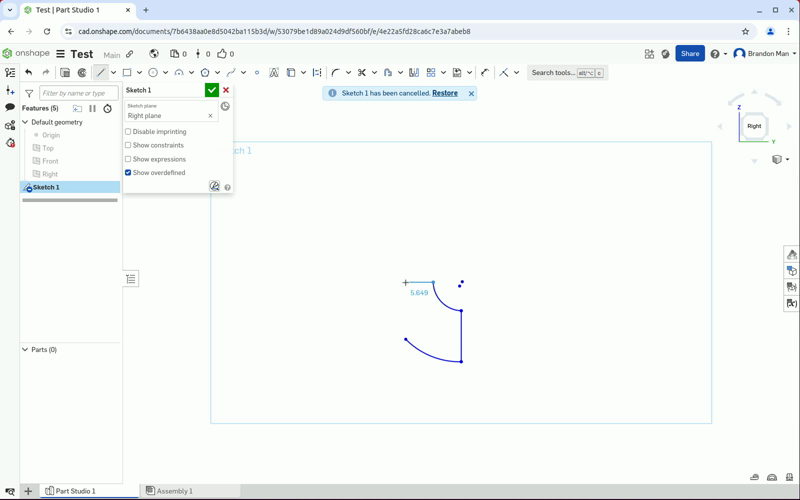
click(405, 282)
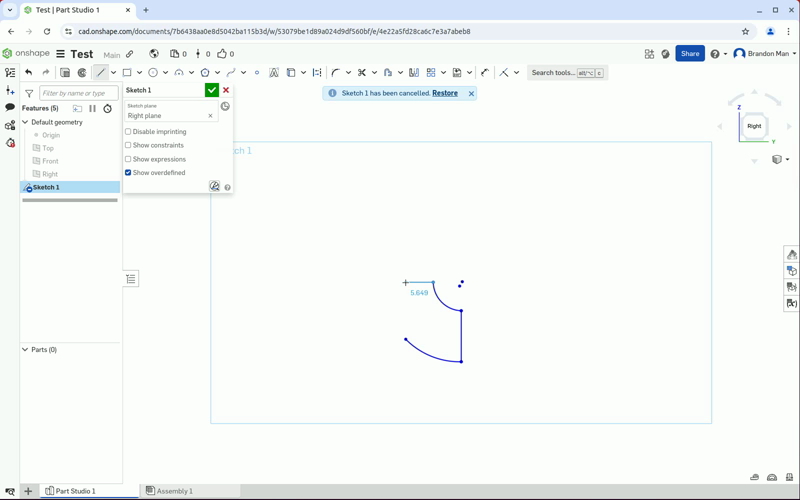
key_up(shift)
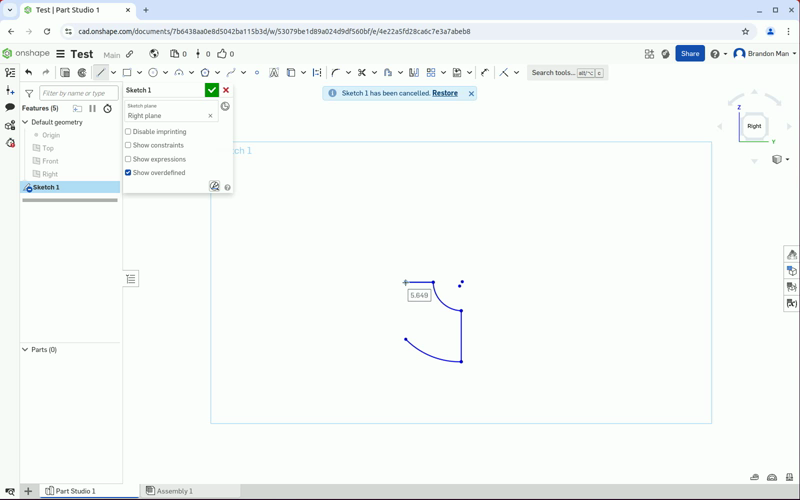
mouse_move(435, 282)
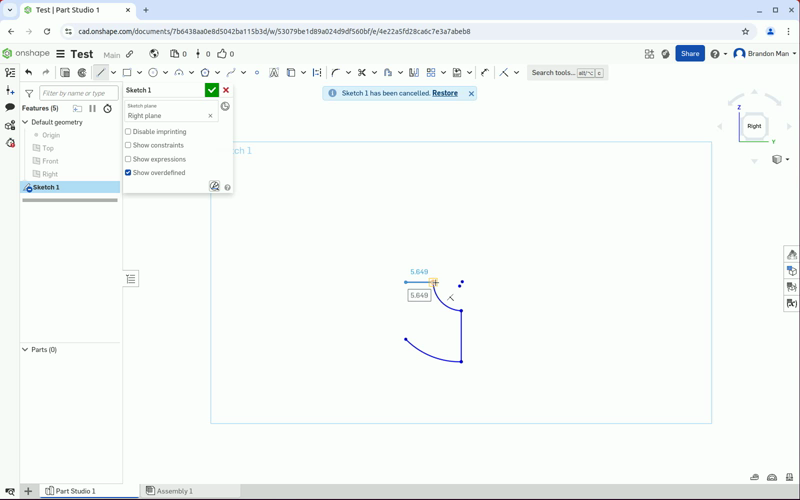
key_down(shift)
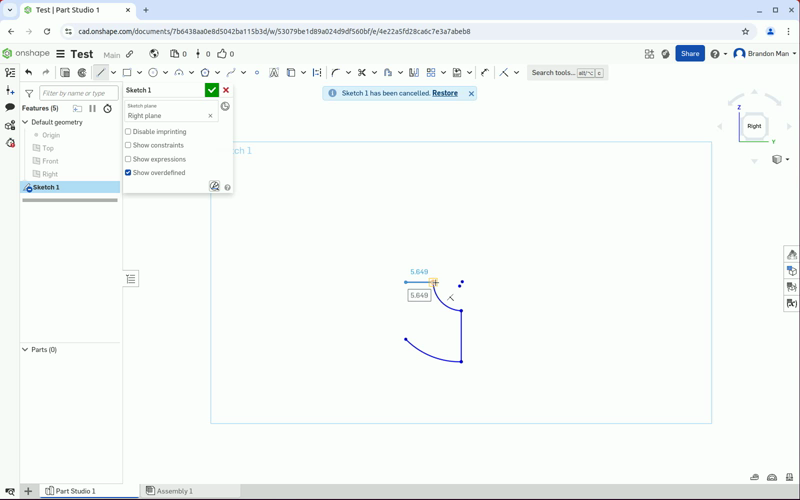
mouse_move(405, 339)
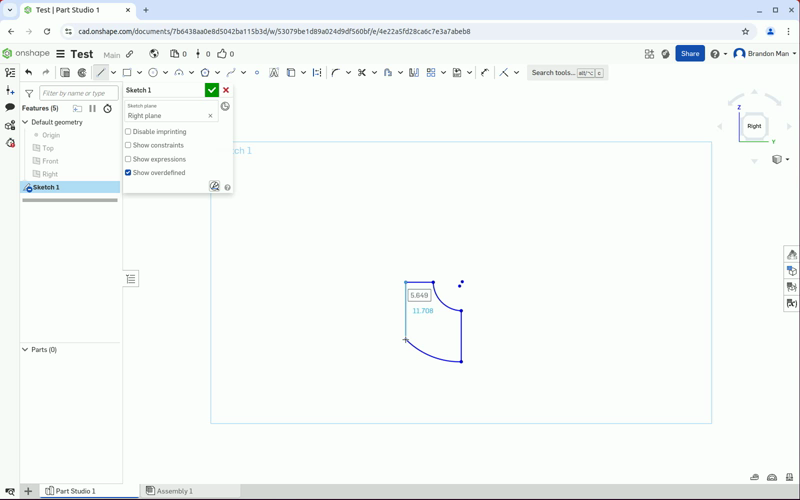
key_up(shift)
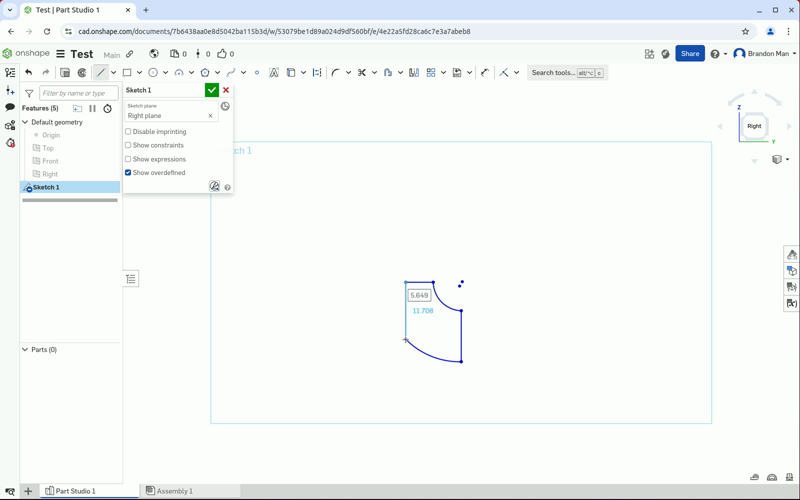
click(405, 339)
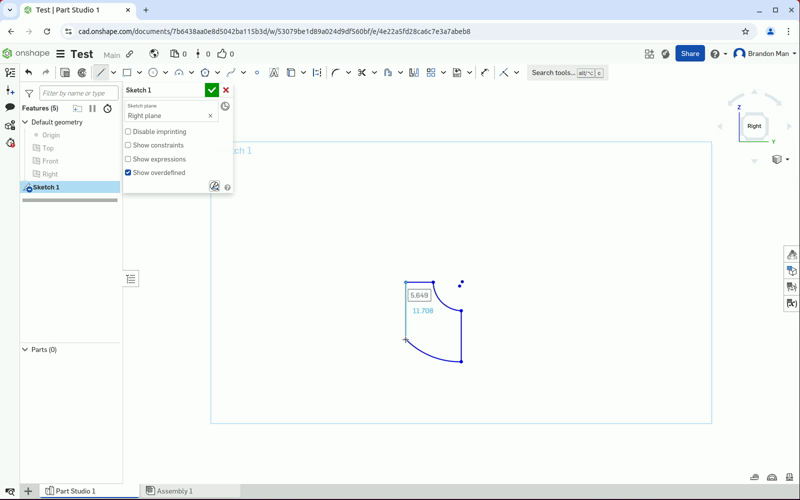
key(esc)
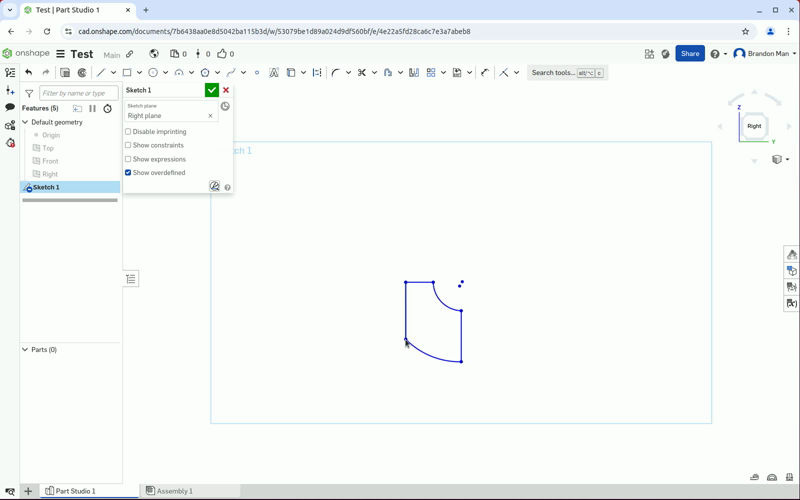
mouse_move(432, 314)
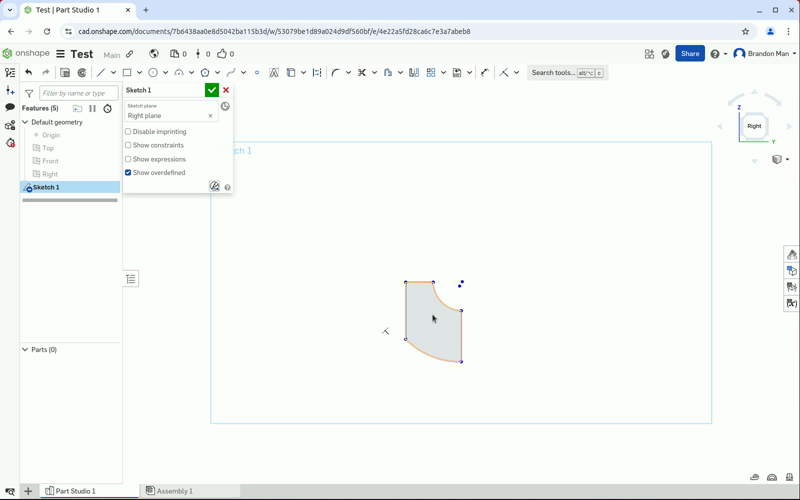
click(432, 314)
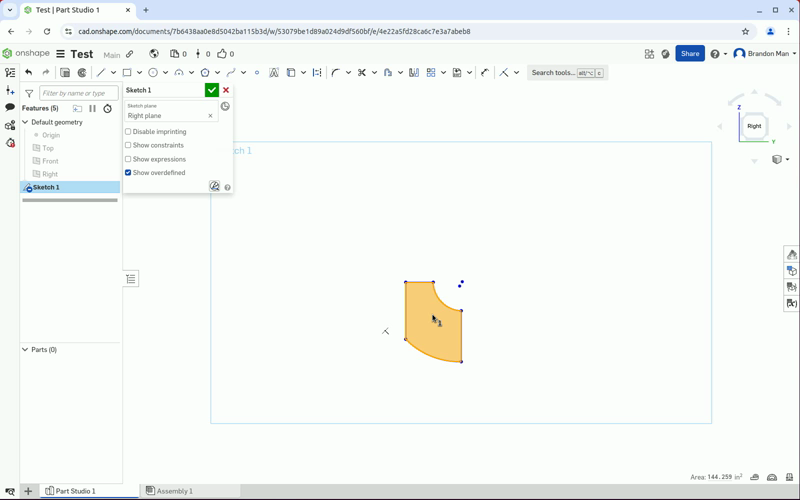
mouse_move(73, 352)
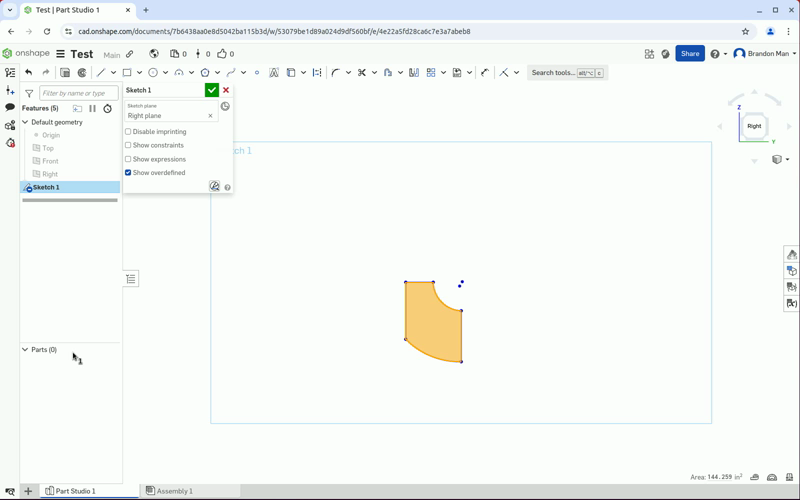
key(shift+y)
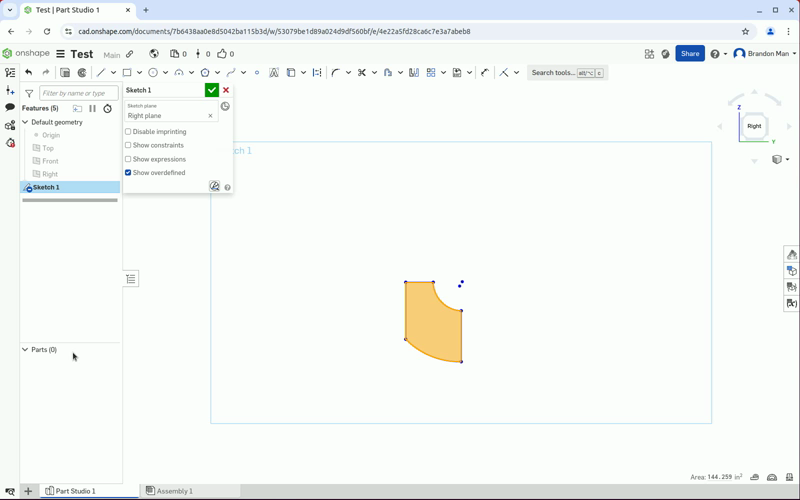
key(shift+e)
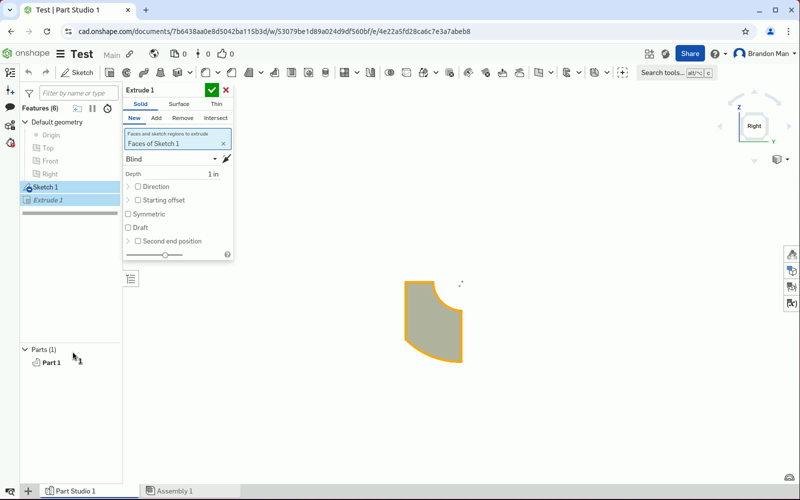
mouse_move(143, 106)
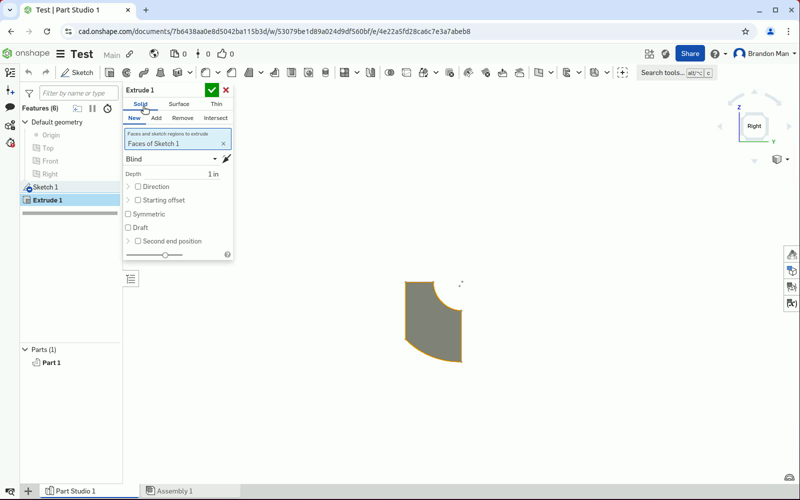
click(143, 106)
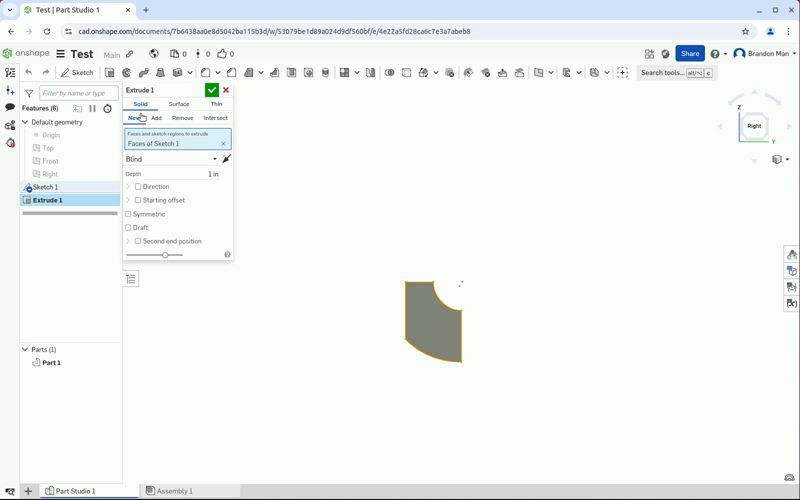
mouse_move(137, 120)
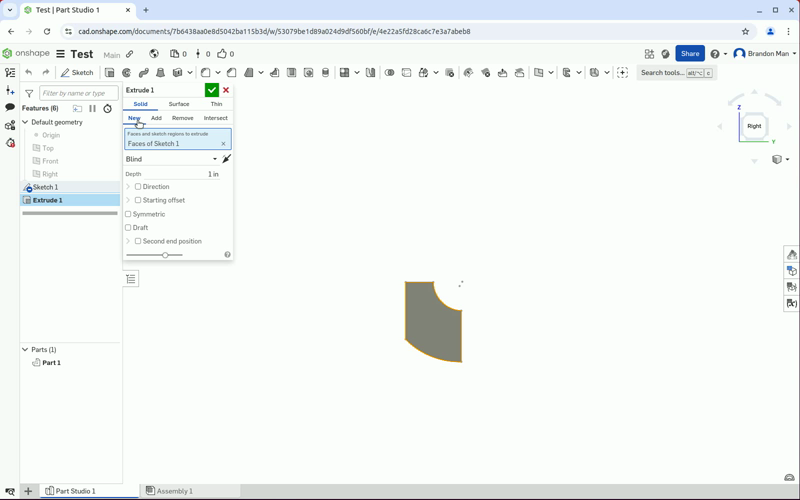
click(137, 120)
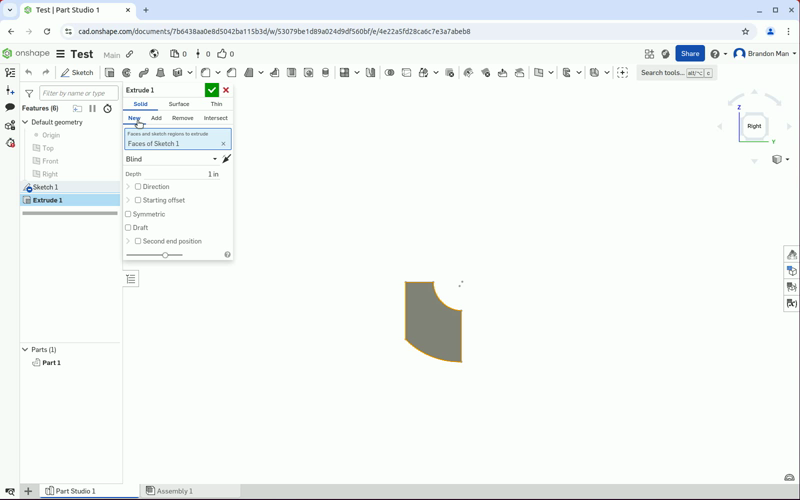
key(tab, 4)
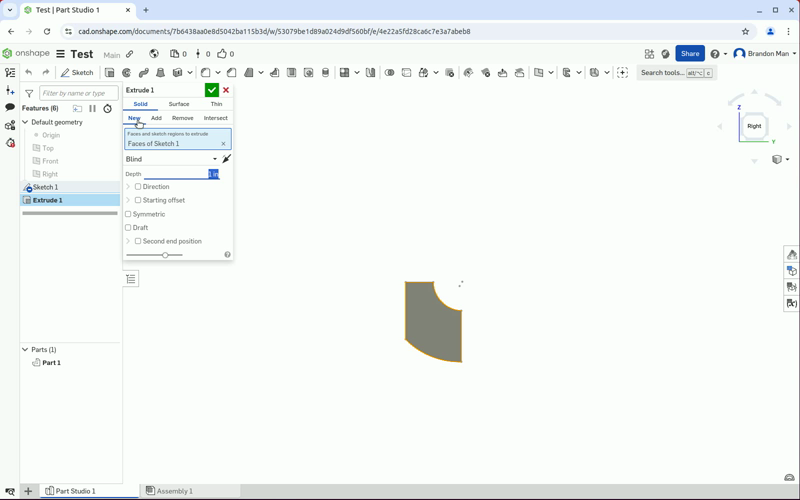
text(23.108)
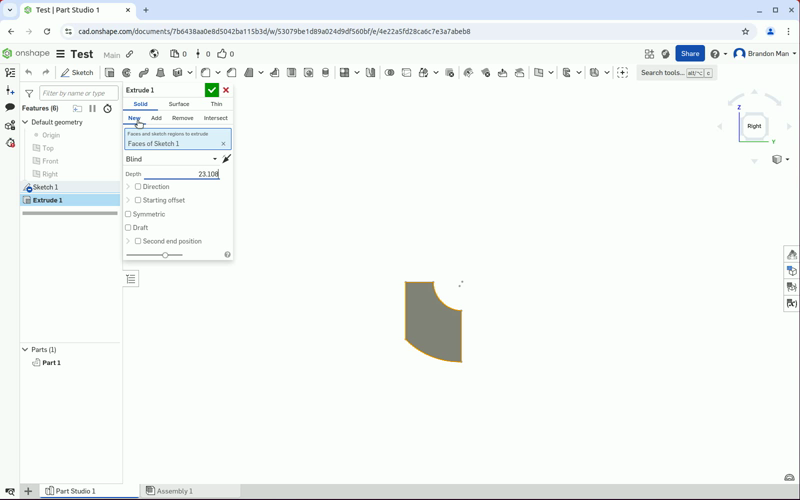
key(enter)
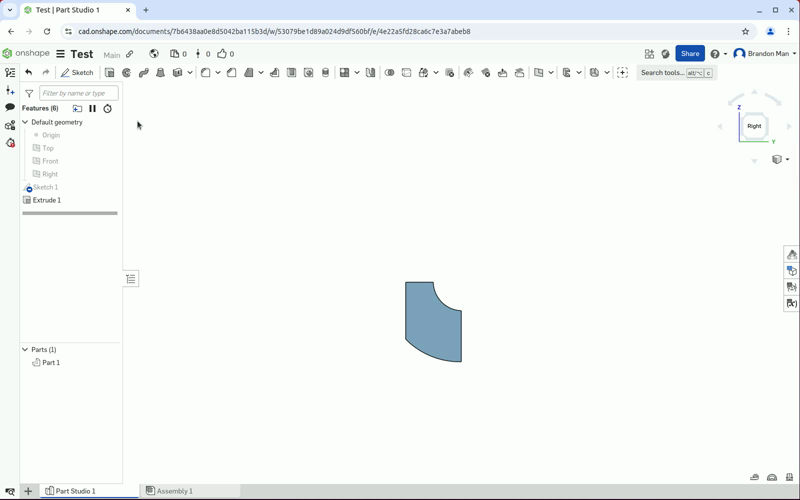
key(shift+h)
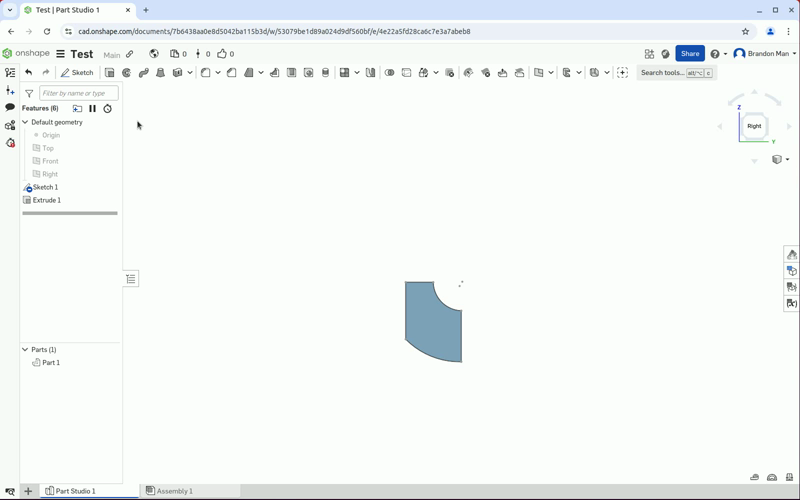
key(shift+h)
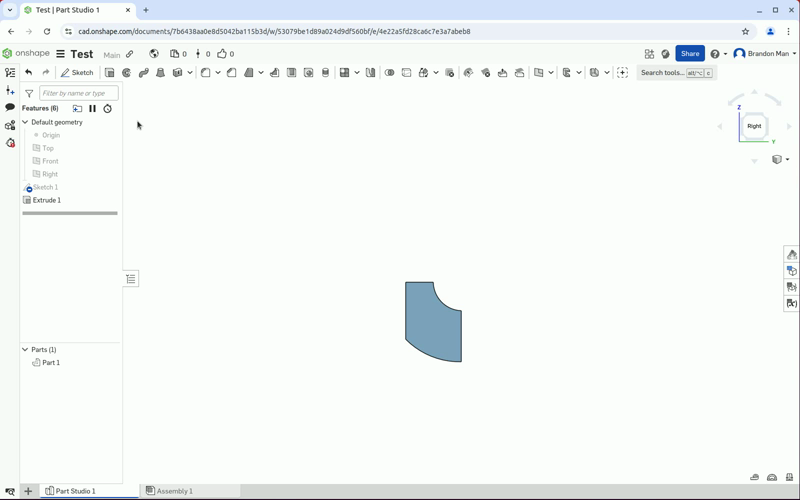
mouse_move(73, 189)
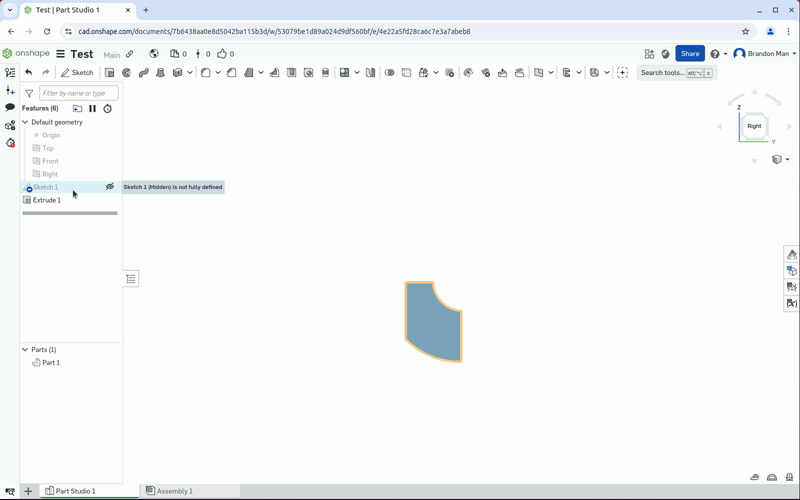
click(73, 189)
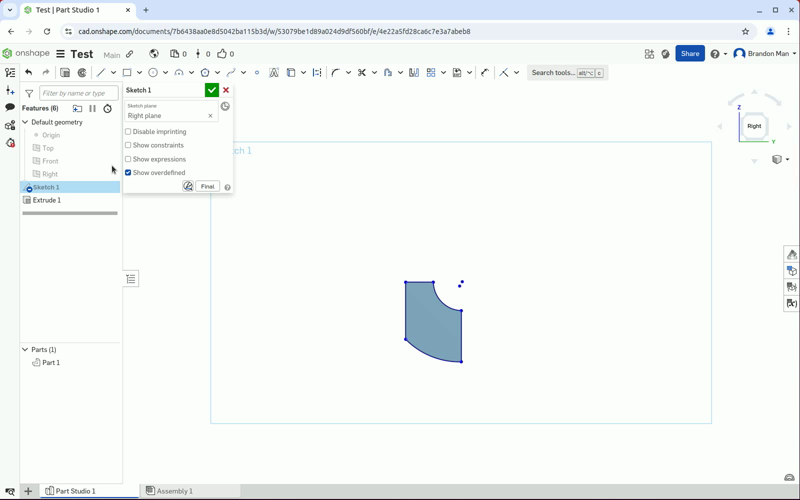
mouse_move(229, 92)
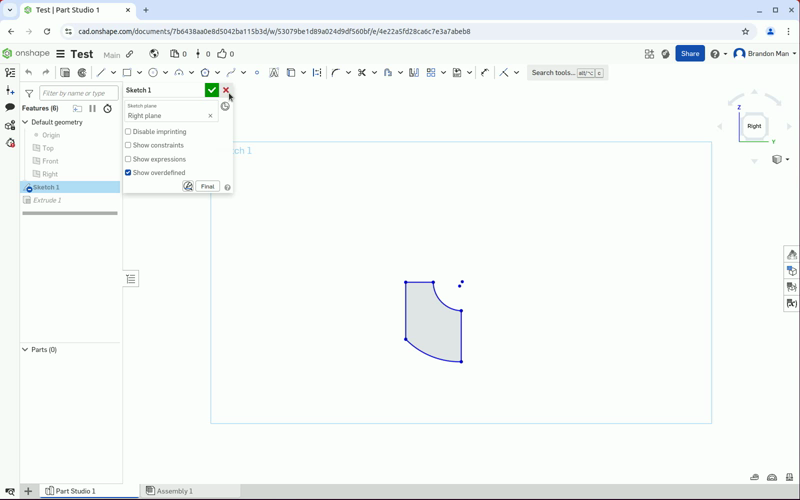
click(229, 92)
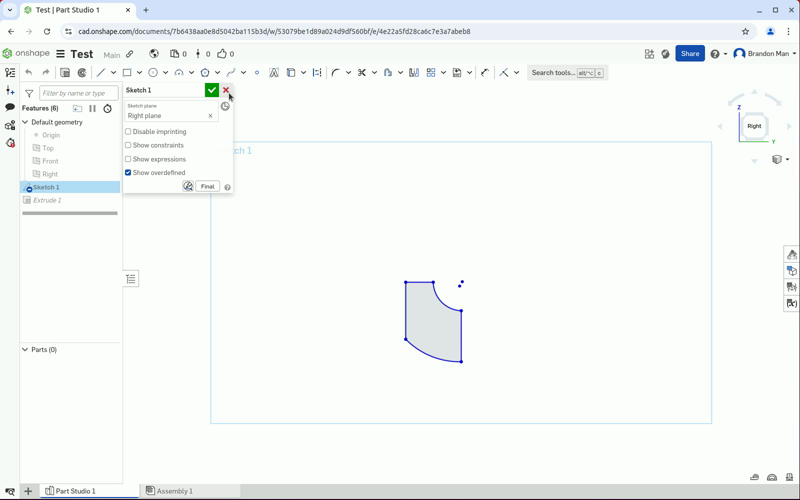
key(shift+s)
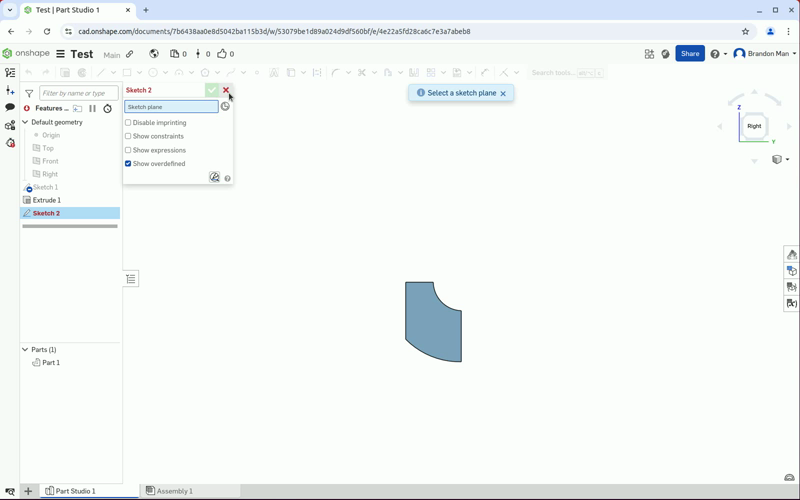
mouse_move(73, 176)
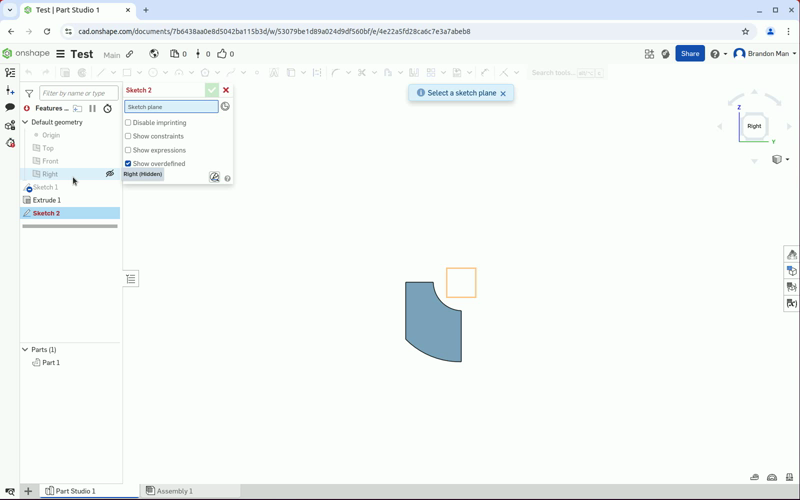
click(73, 176)
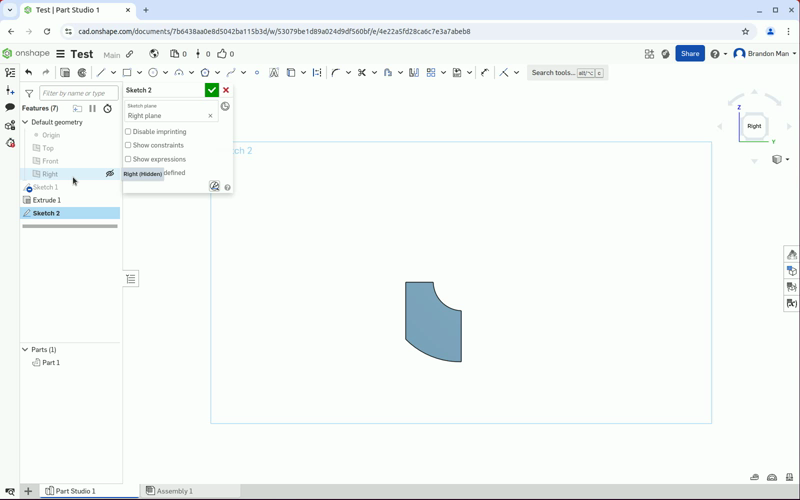
mouse_move(73, 352)
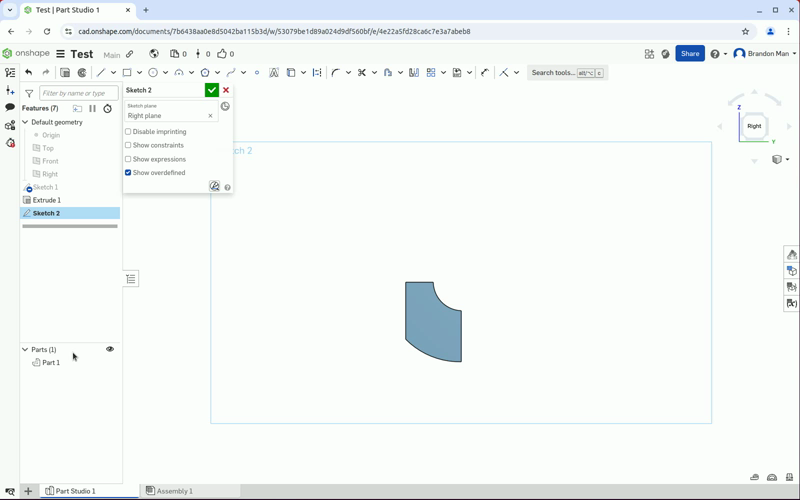
key(y)
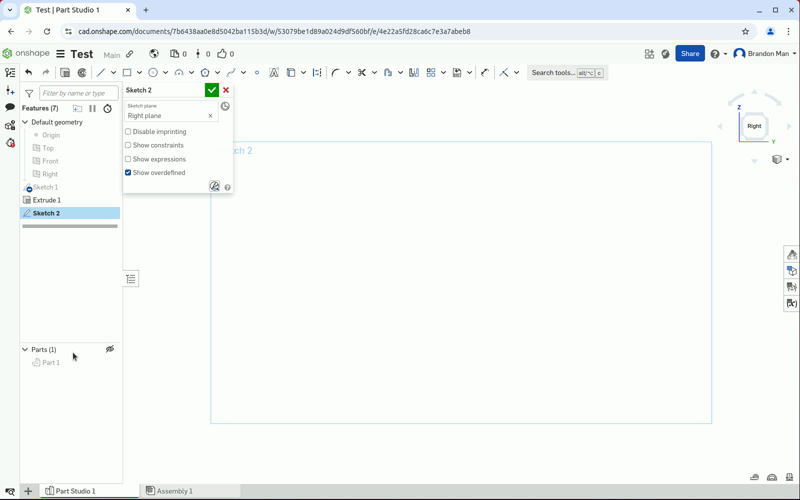
key(l)
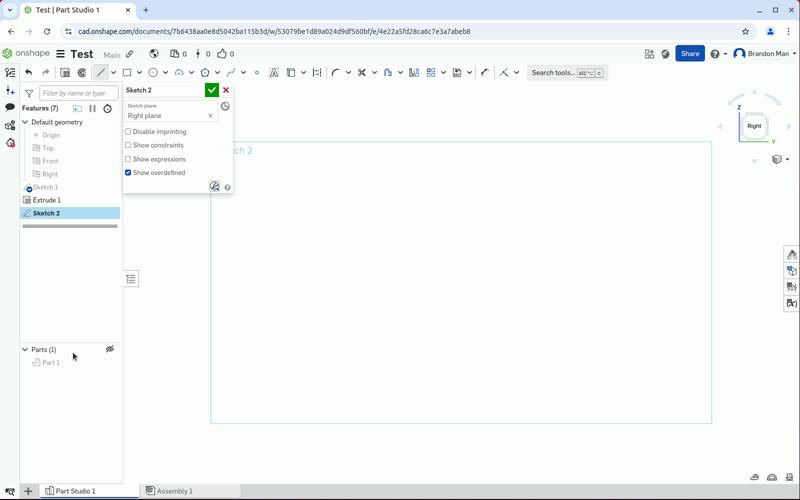
key_down(shift)
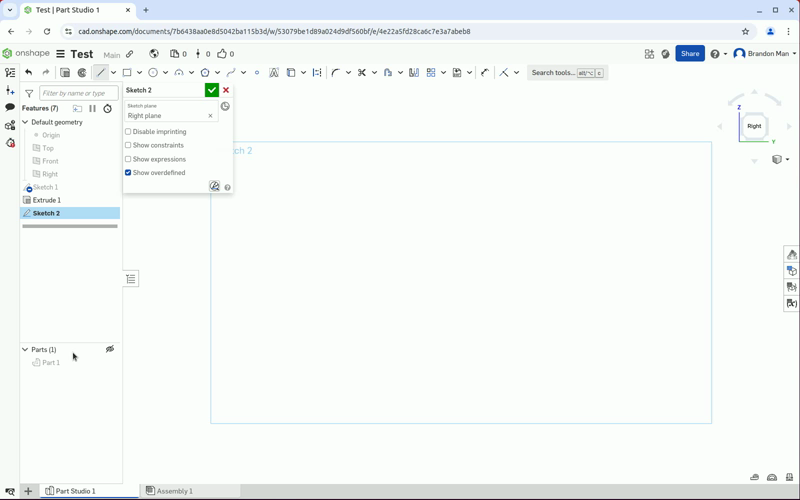
mouse_move(405, 282)
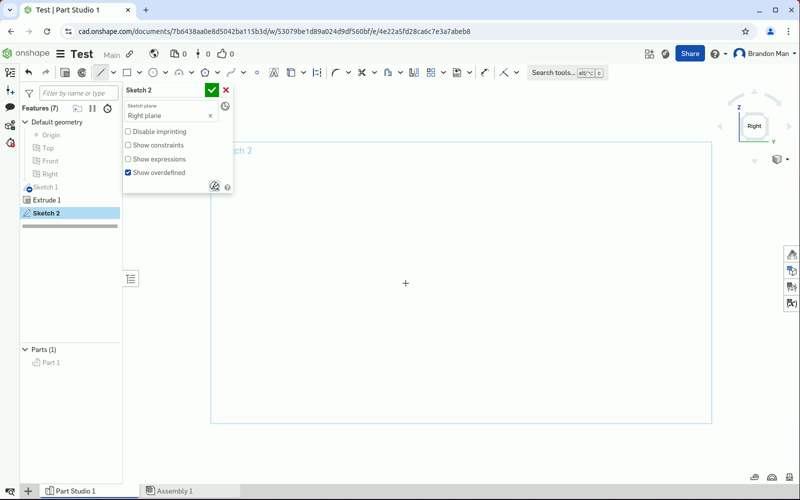
click(405, 282)
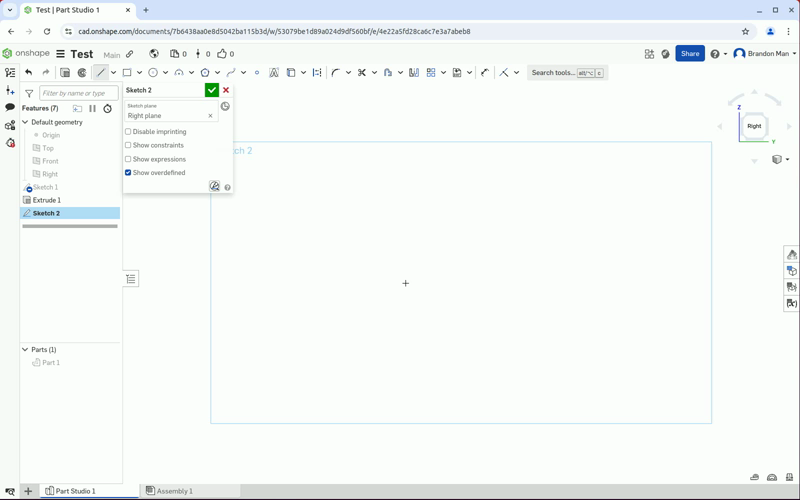
key_up(shift)
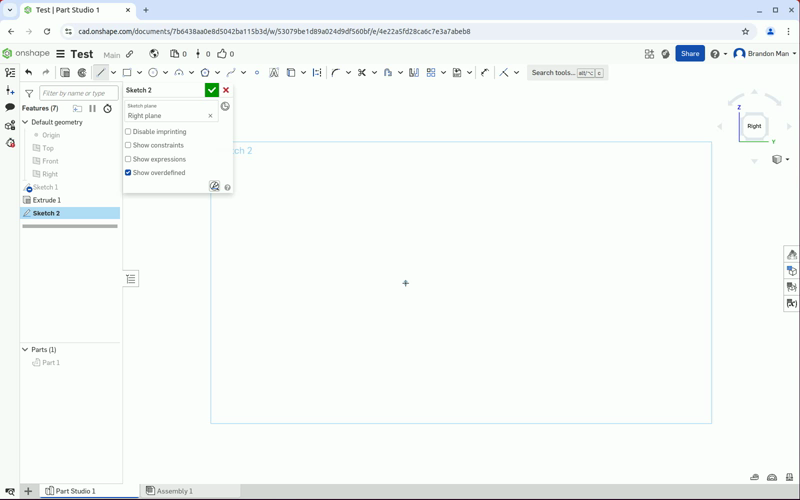
key_down(shift)
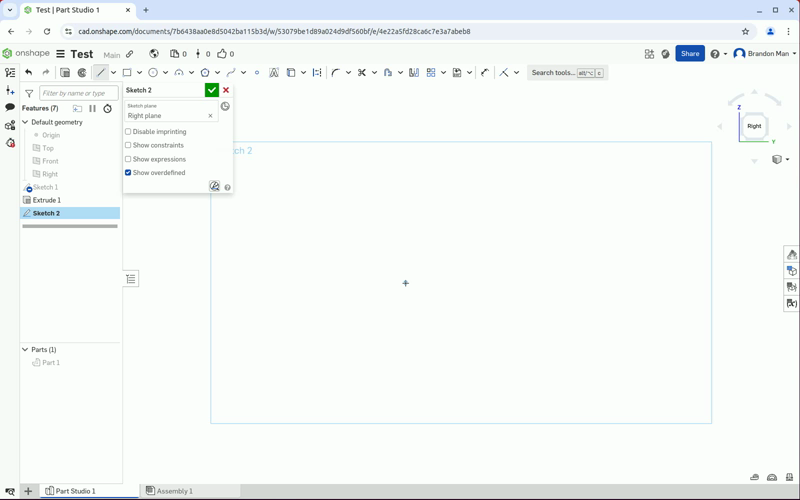
mouse_move(435, 282)
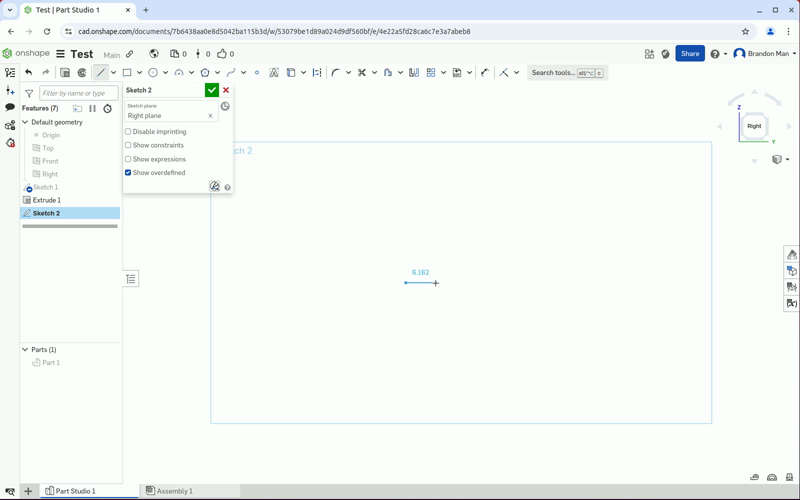
mouse_move(432, 282)
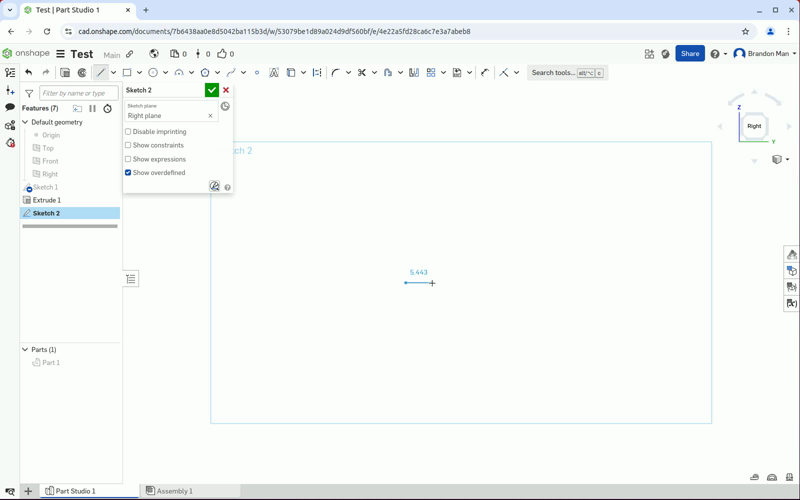
click(432, 282)
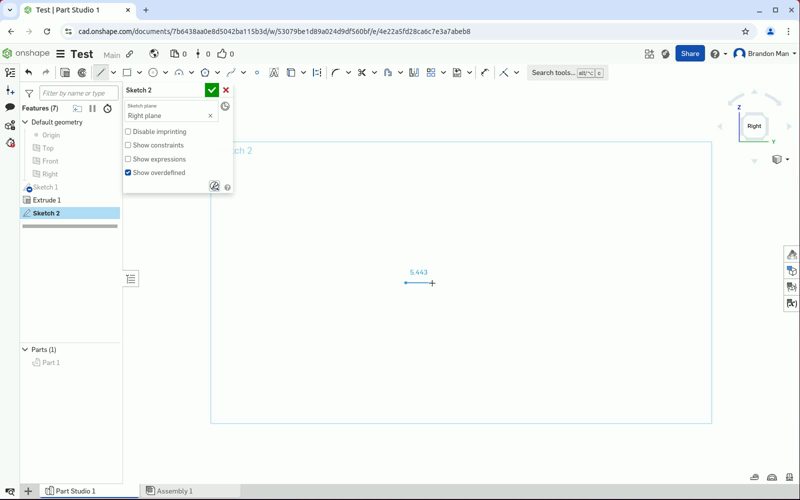
key_up(shift)
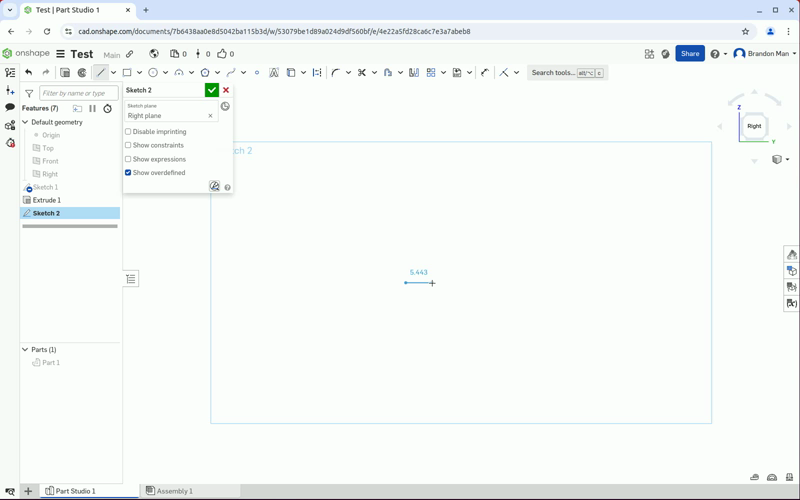
key(esc)
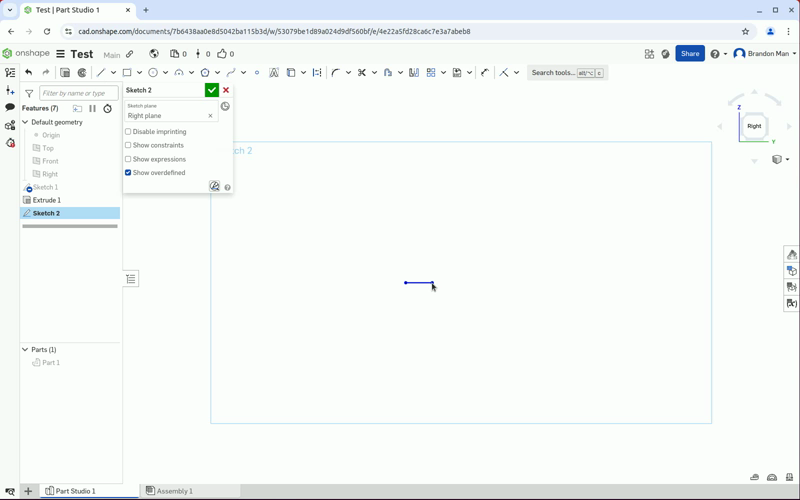
key(a)
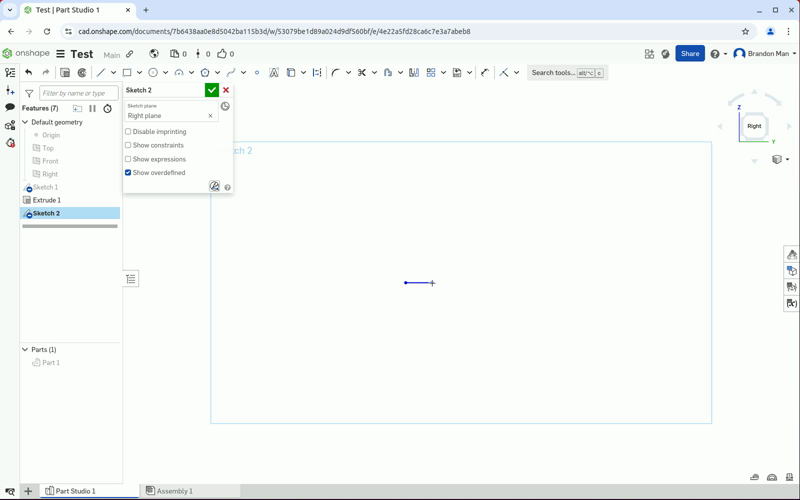
mouse_move(432, 282)
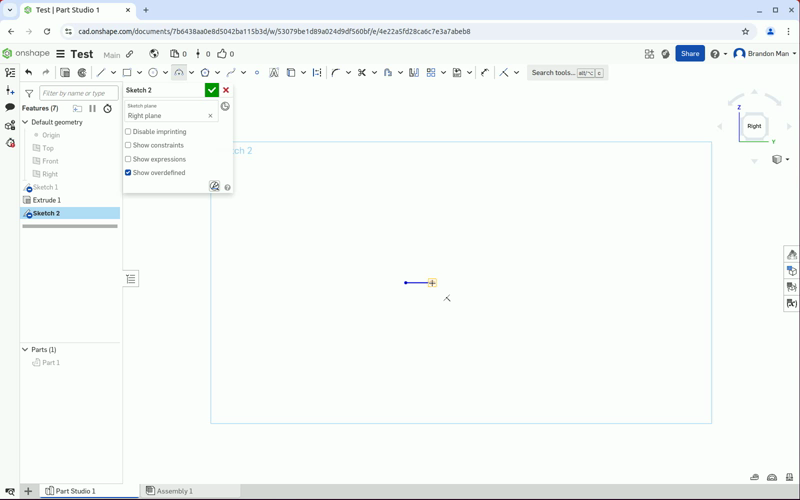
click(432, 282)
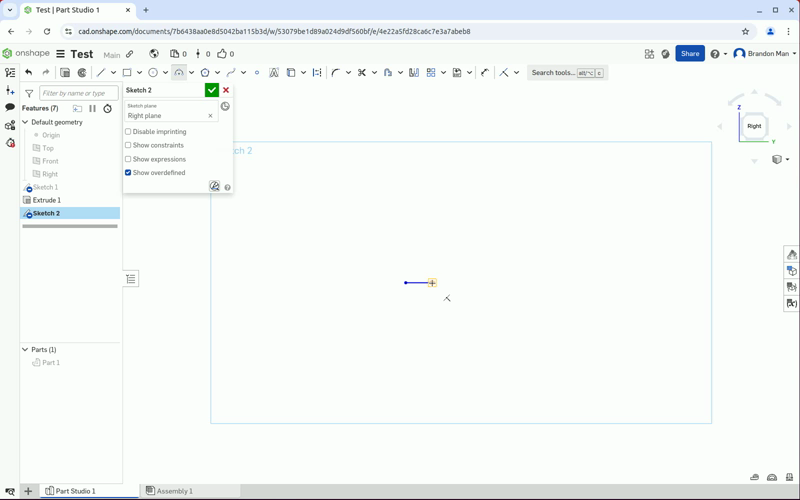
key_down(shift)
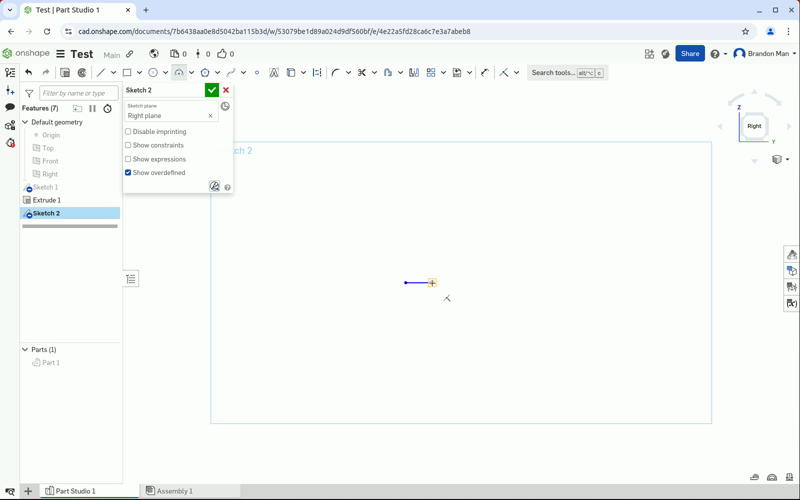
mouse_move(460, 311)
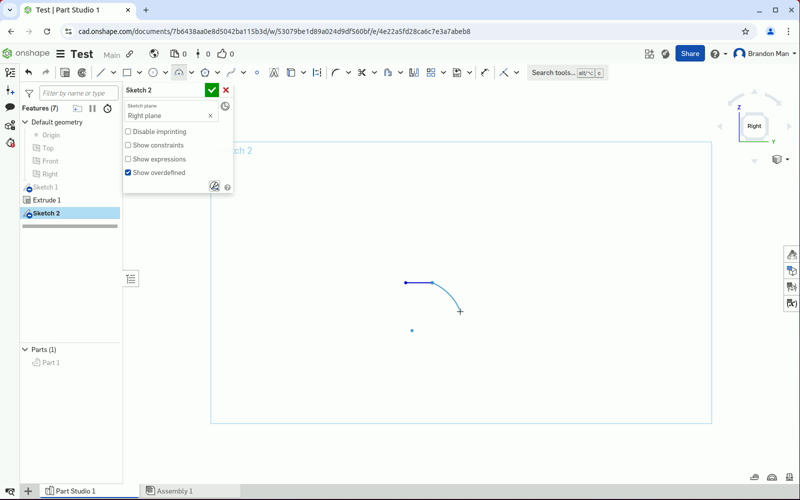
click(460, 311)
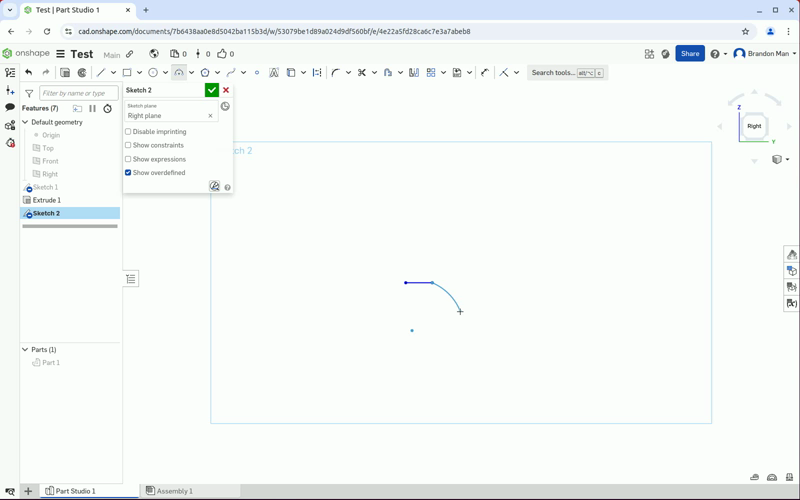
mouse_move(480, 263)
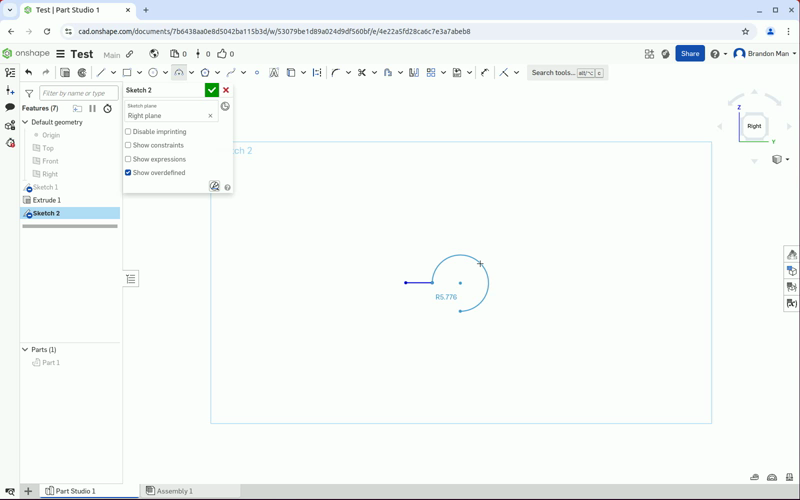
click(480, 263)
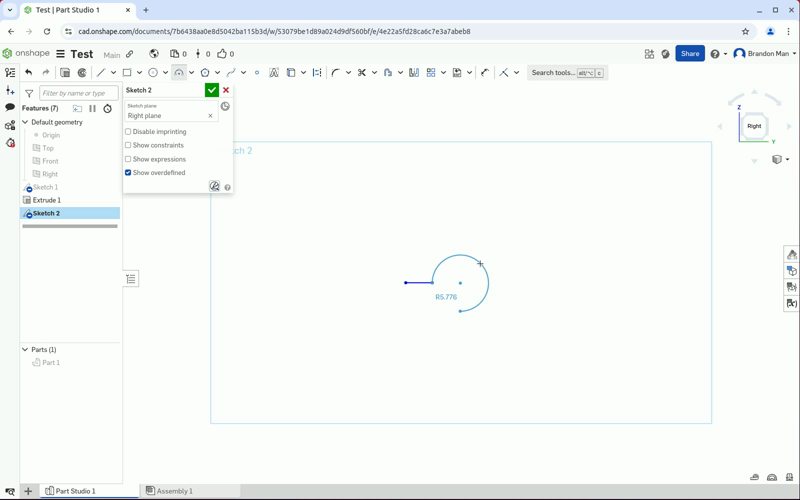
key_up(shift)
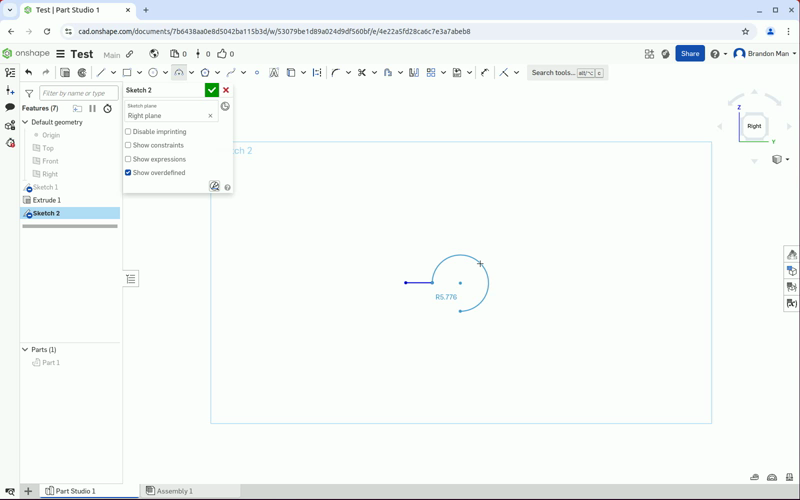
key(esc)
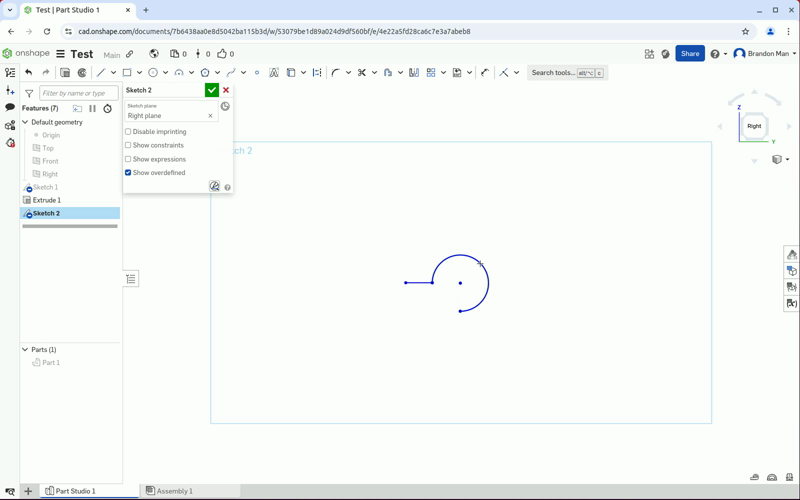
key(l)
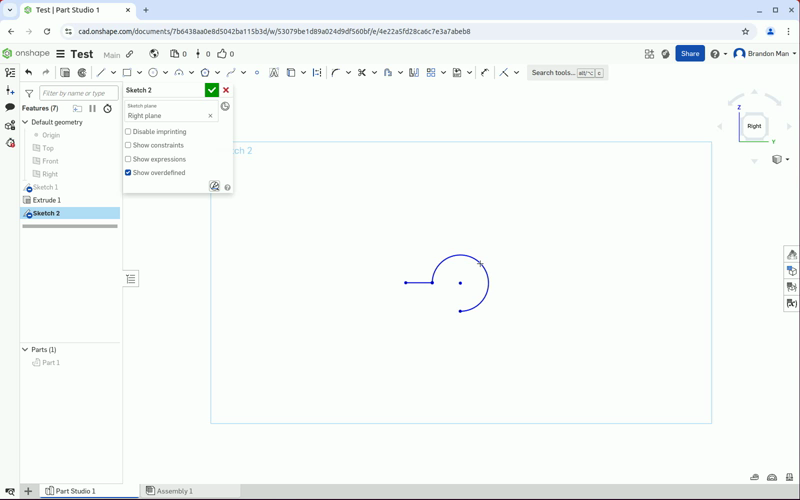
mouse_move(460, 311)
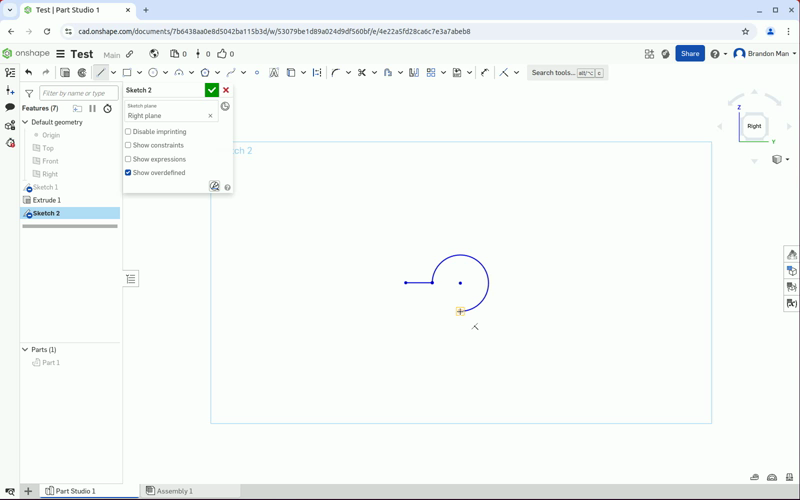
click(460, 311)
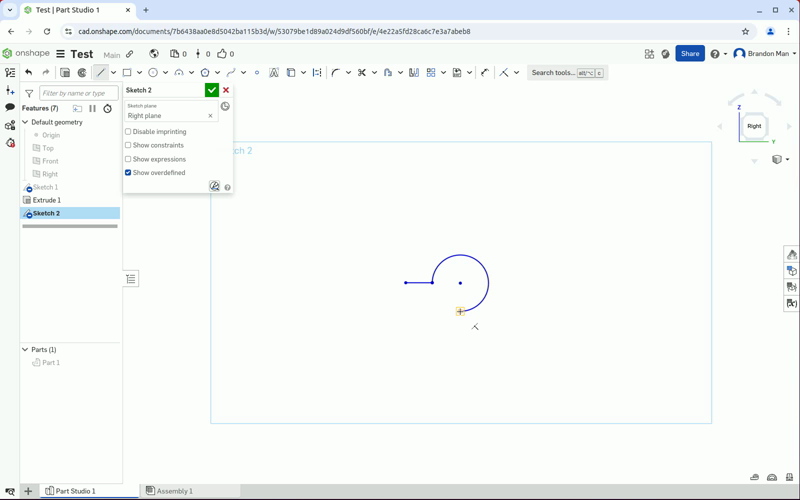
key_down(shift)
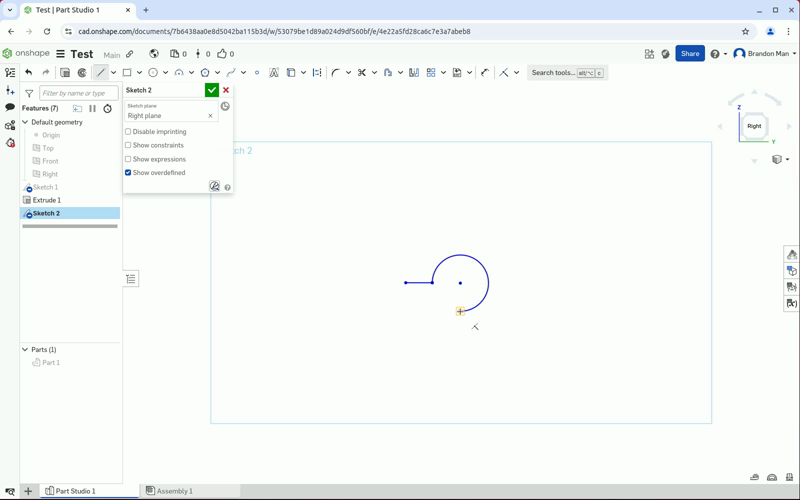
mouse_move(490, 311)
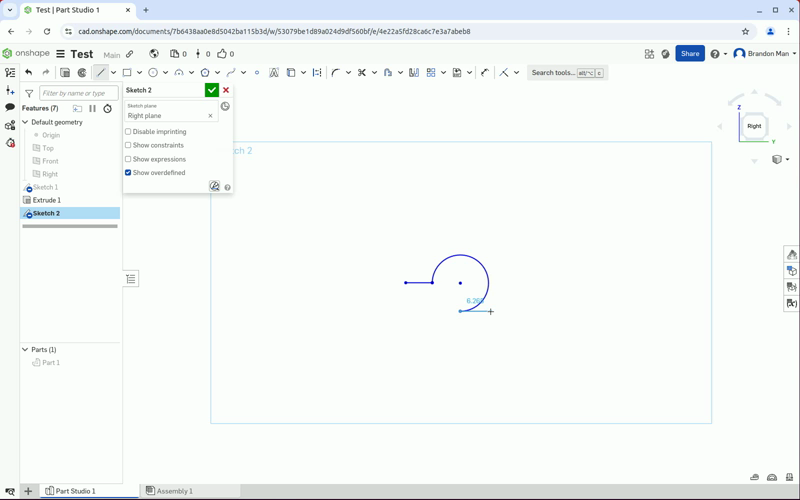
mouse_move(460, 361)
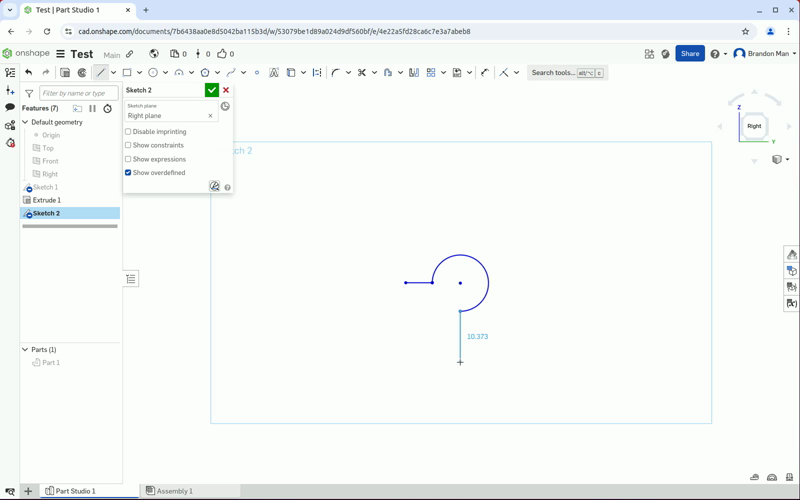
click(460, 361)
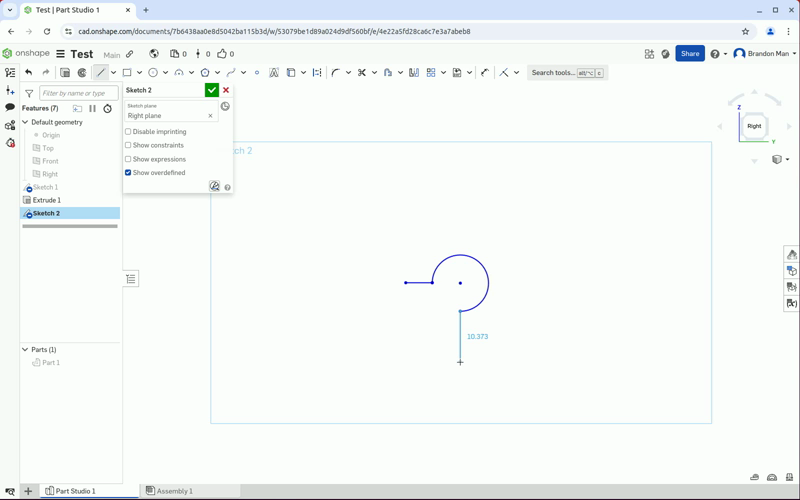
key_up(shift)
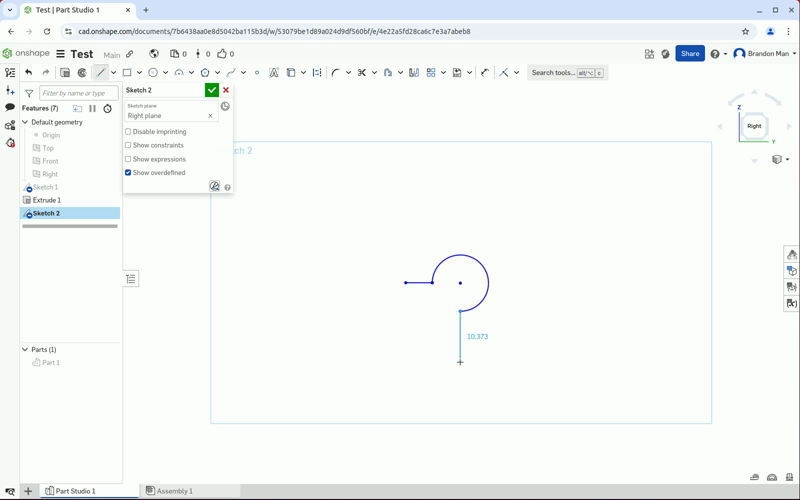
key(esc)
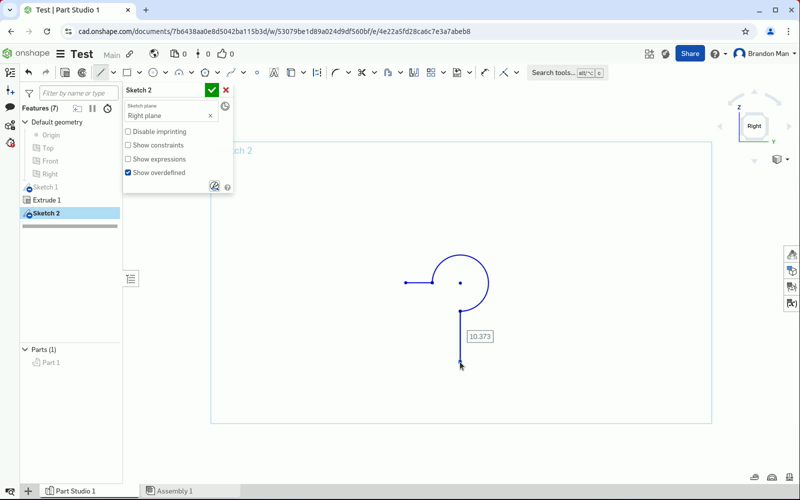
key(a)
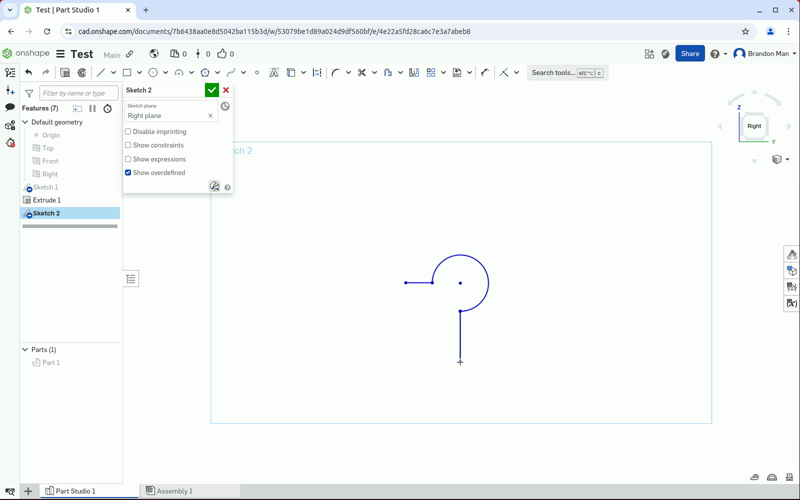
mouse_move(460, 361)
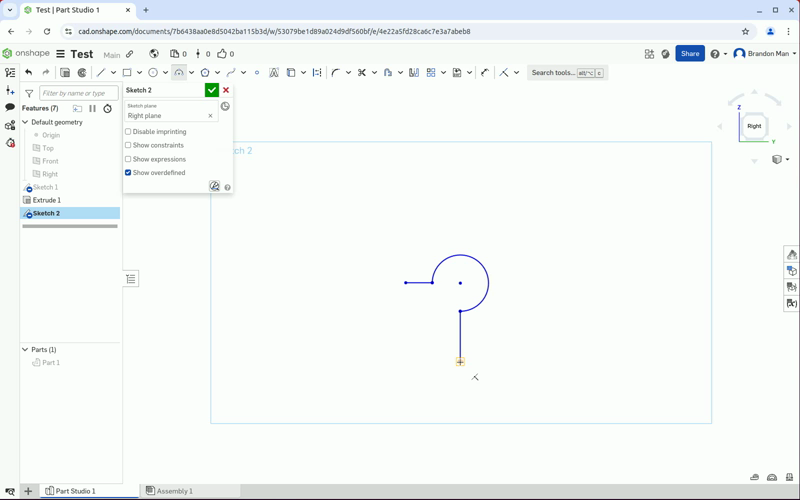
click(460, 361)
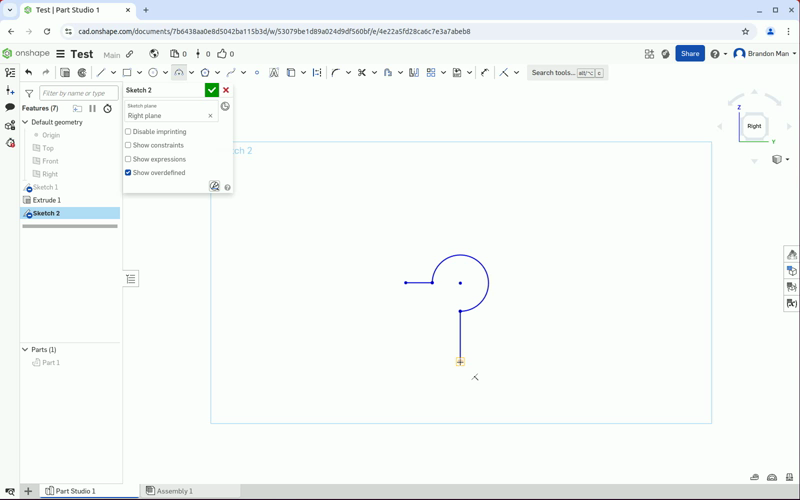
key_down(shift)
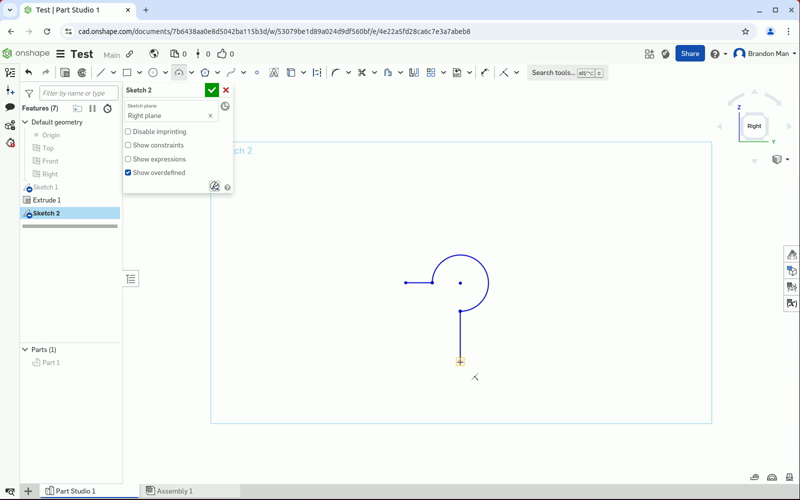
mouse_move(405, 226)
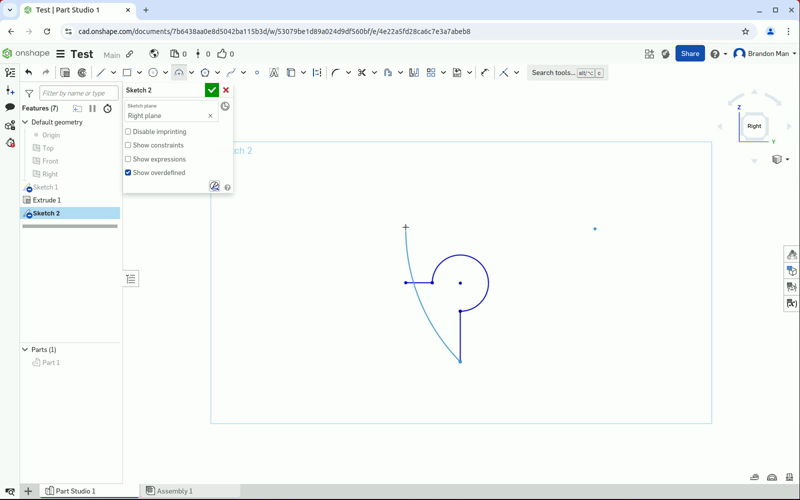
click(405, 226)
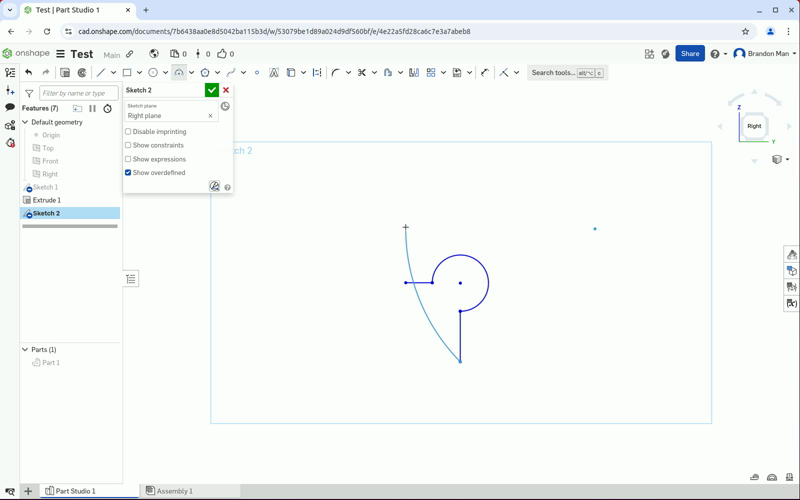
mouse_move(534, 253)
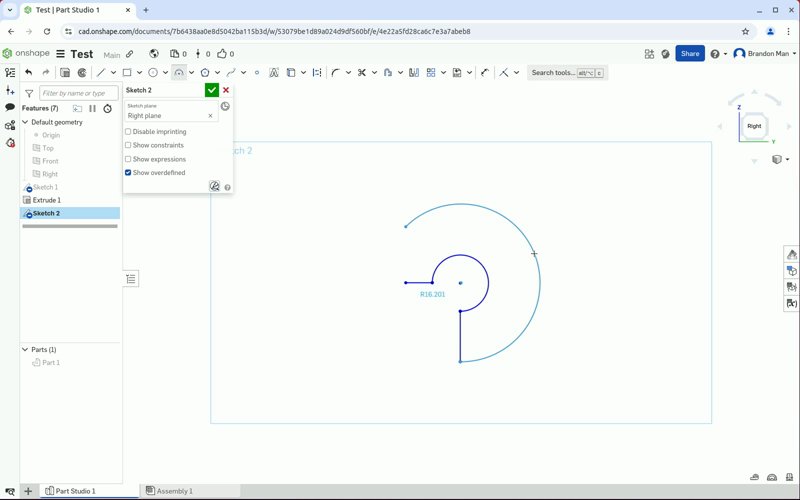
click(534, 253)
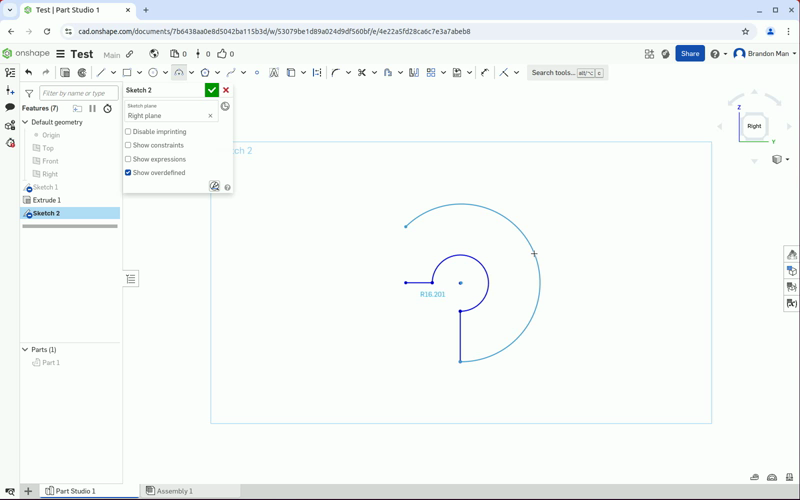
key_up(shift)
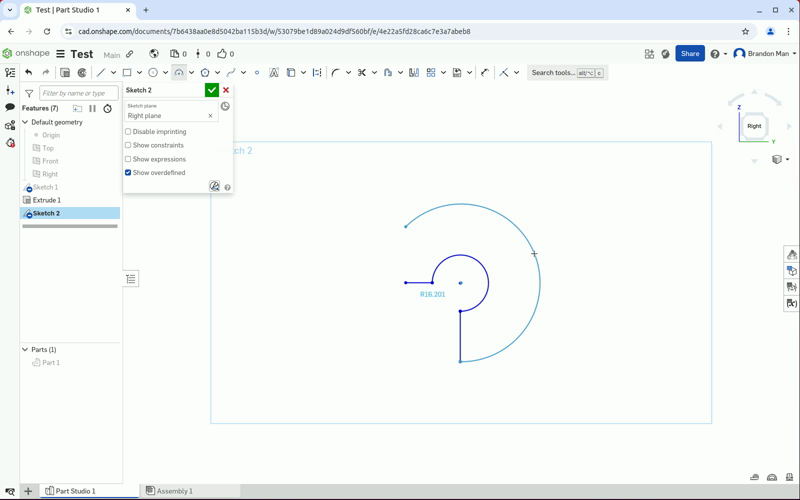
key(esc)
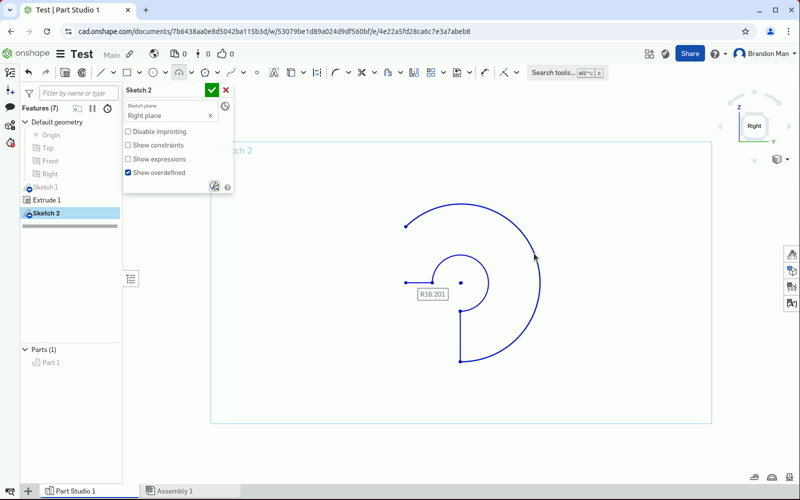
key(l)
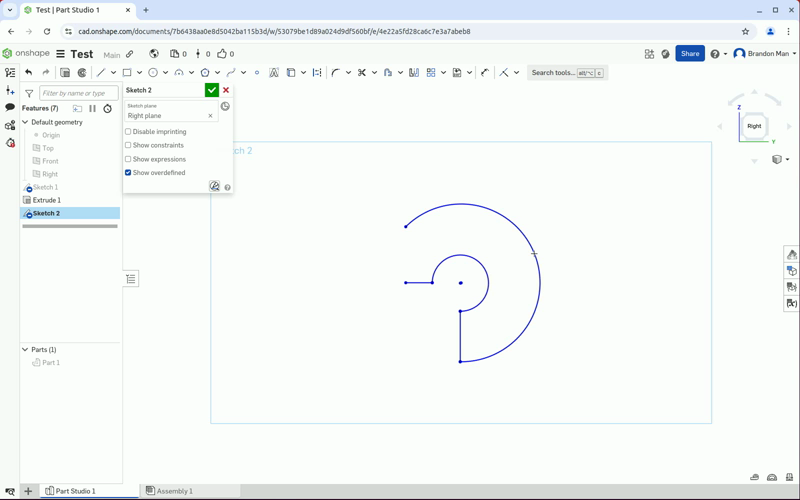
mouse_move(405, 226)
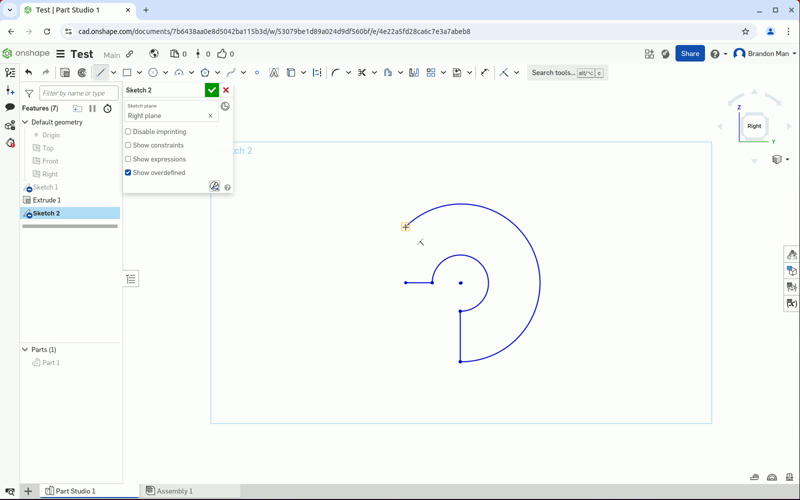
click(405, 226)
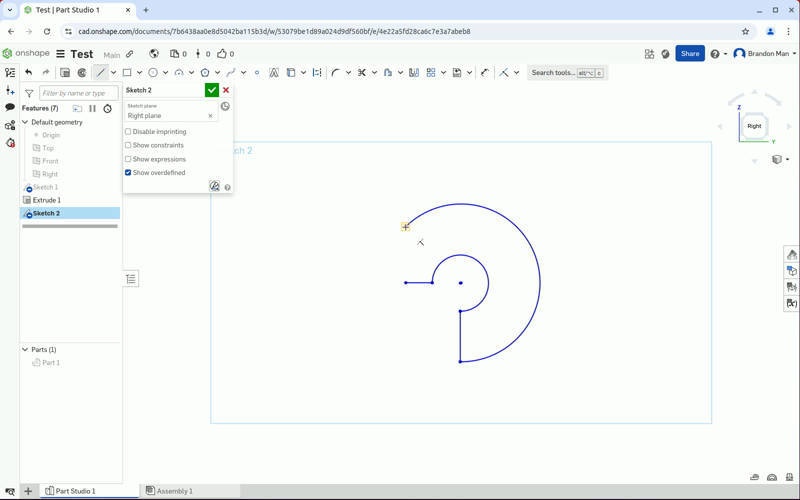
mouse_move(435, 226)
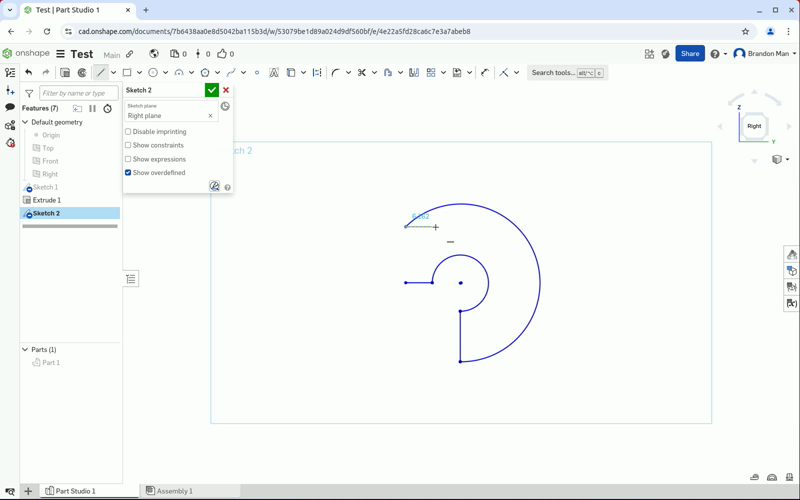
key_down(shift)
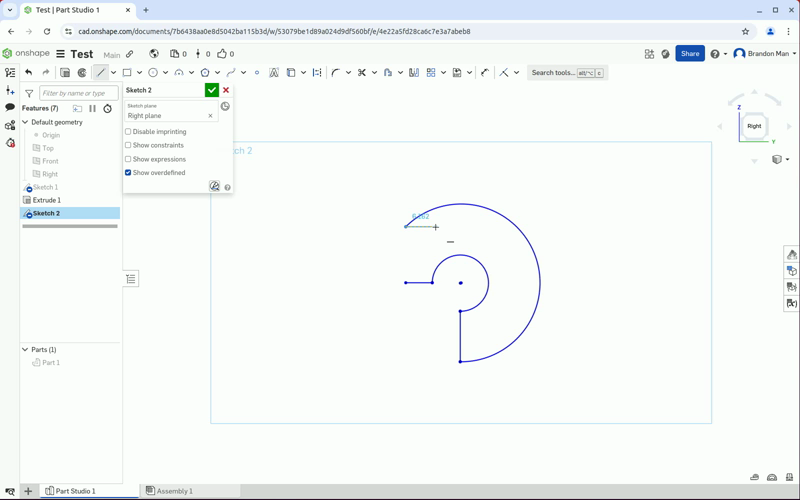
mouse_move(405, 282)
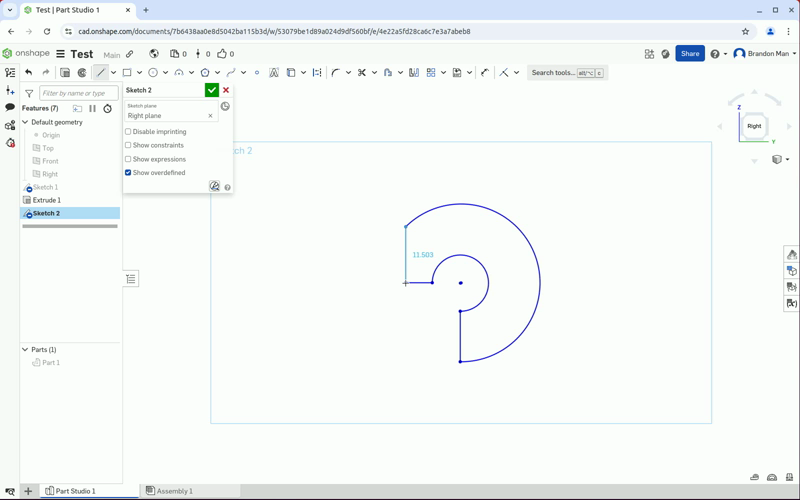
key_up(shift)
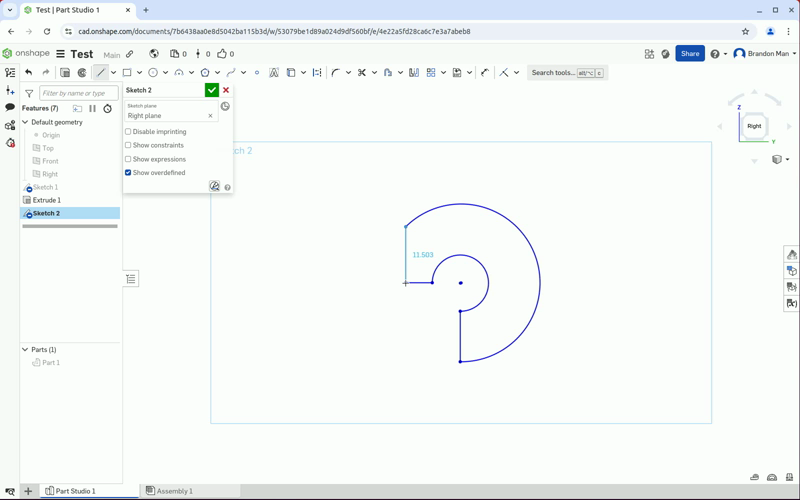
click(405, 282)
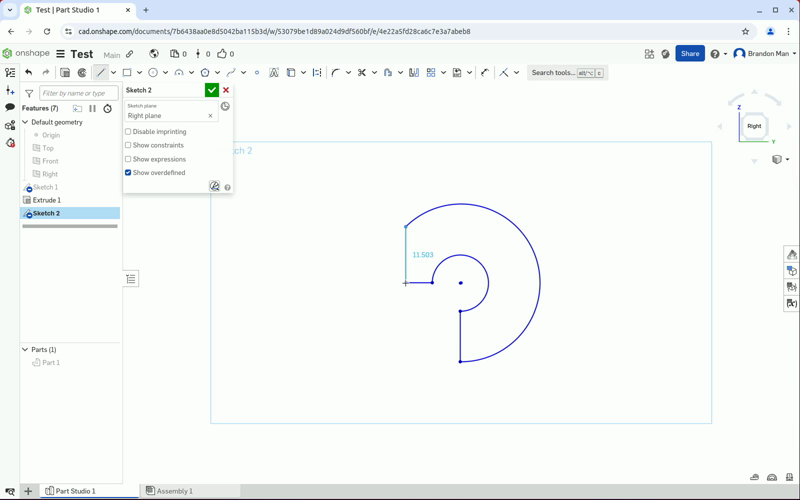
key(esc)
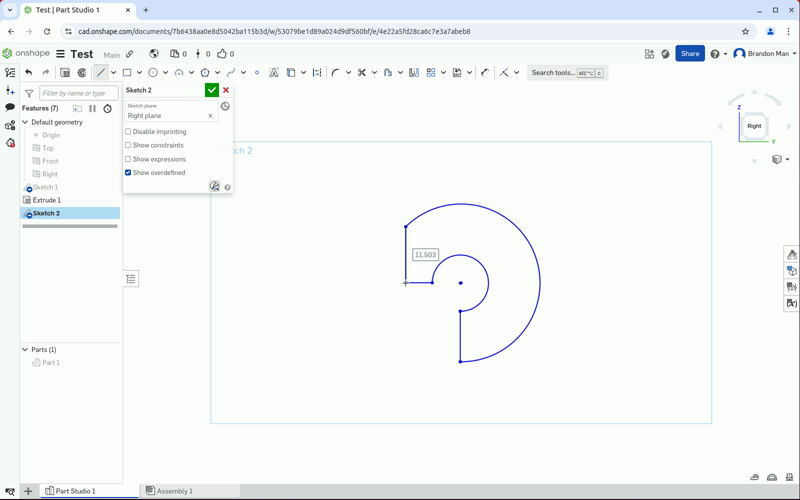
mouse_move(493, 340)
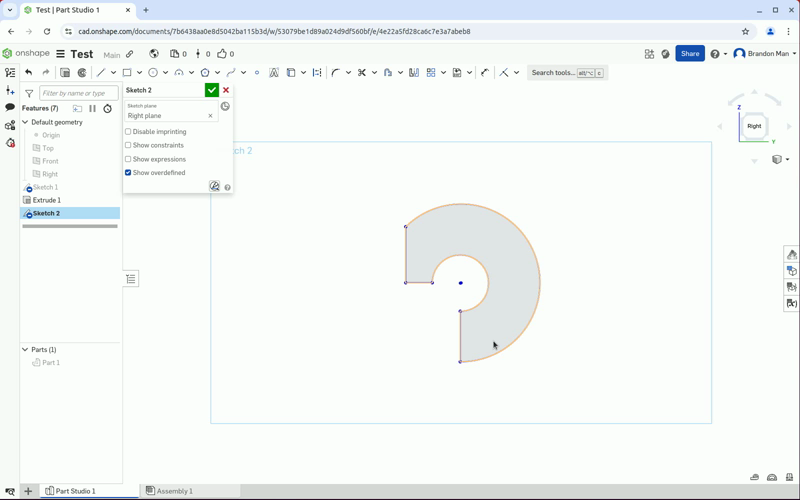
click(493, 340)
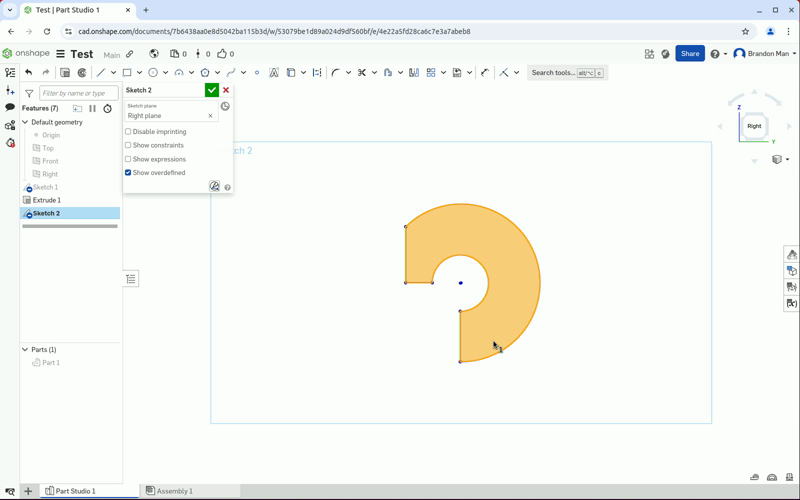
mouse_move(73, 352)
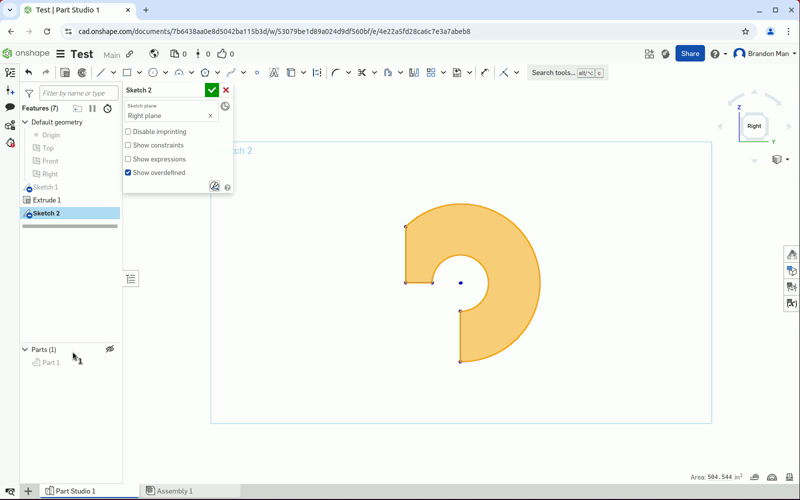
key(shift+y)
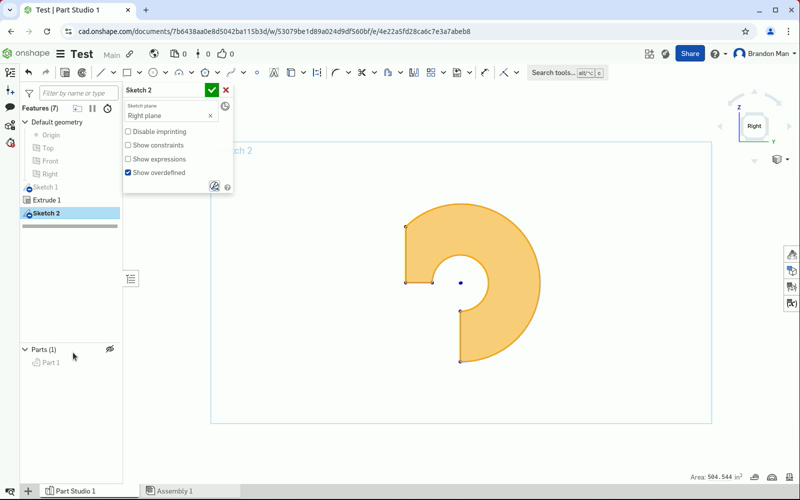
key(shift+e)
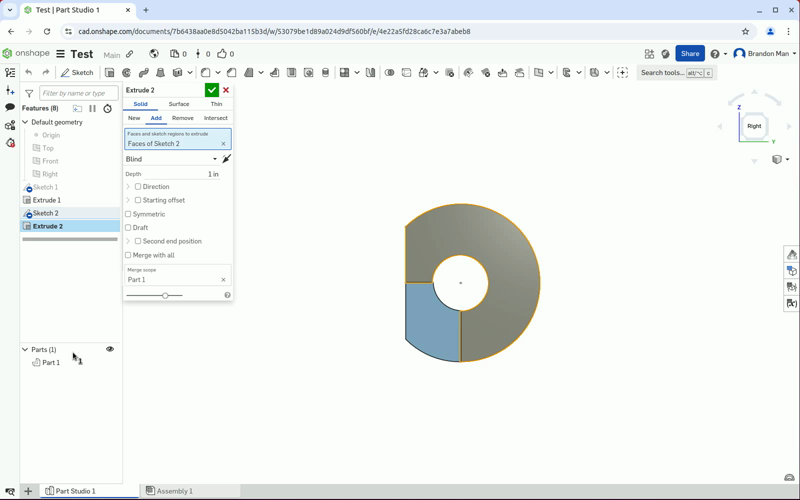
mouse_move(143, 106)
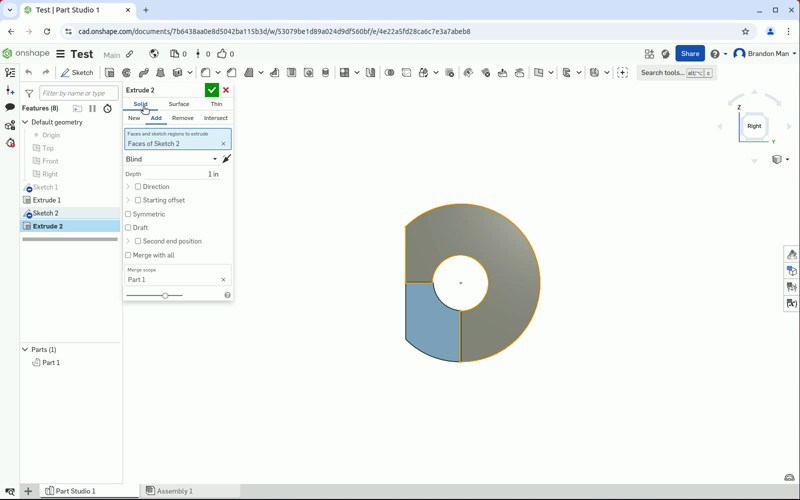
click(143, 106)
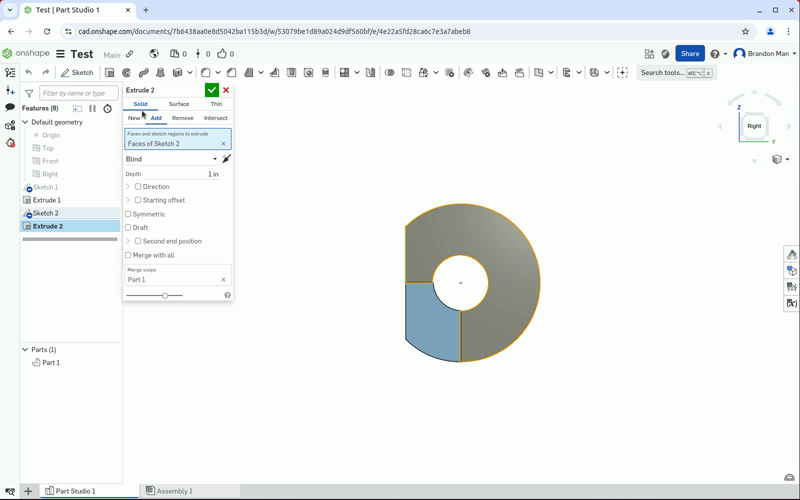
mouse_move(137, 120)
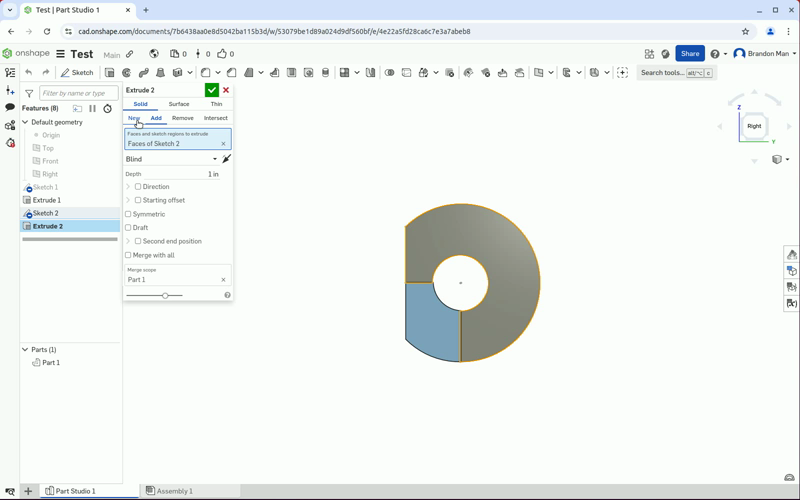
click(137, 120)
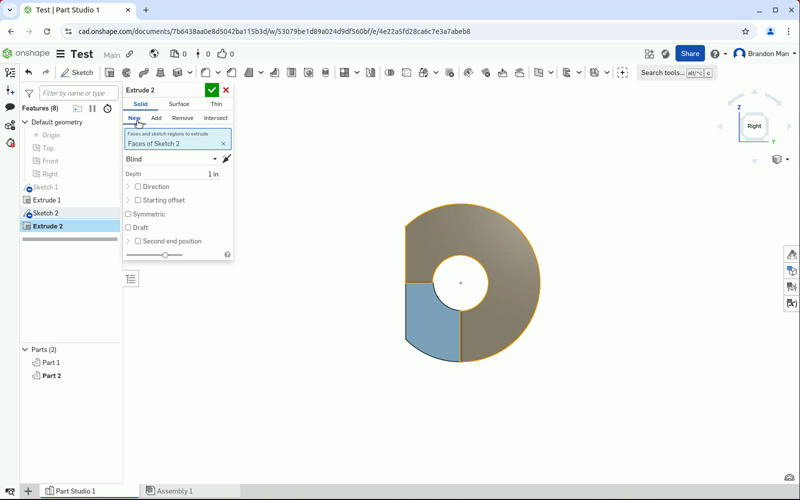
key(tab, 4)
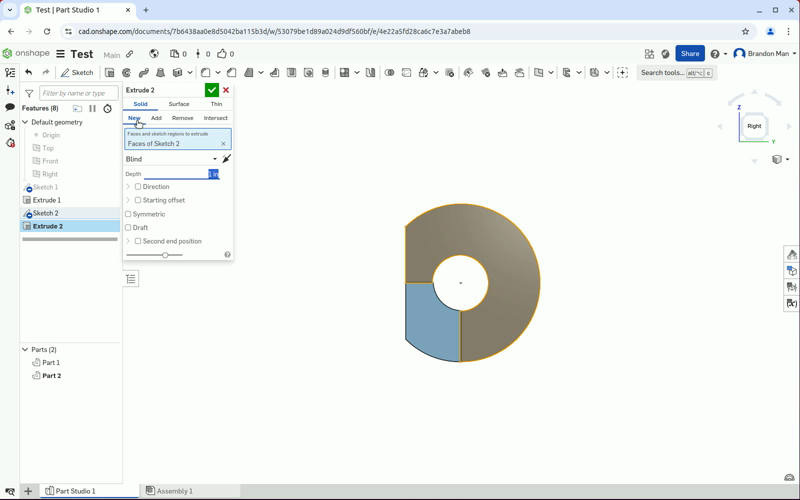
text(23.108)
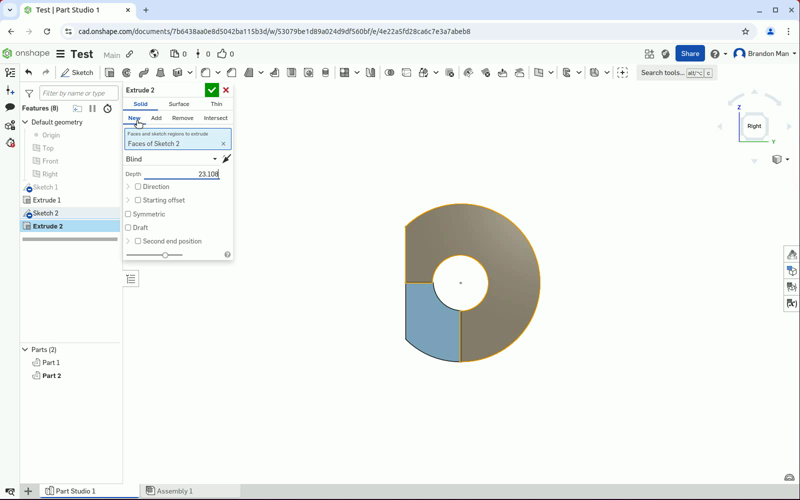
key(enter)
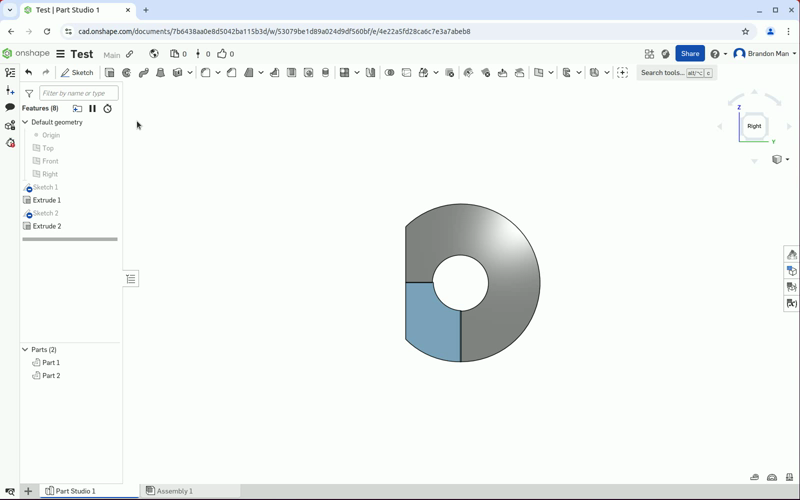
key(shift+h)
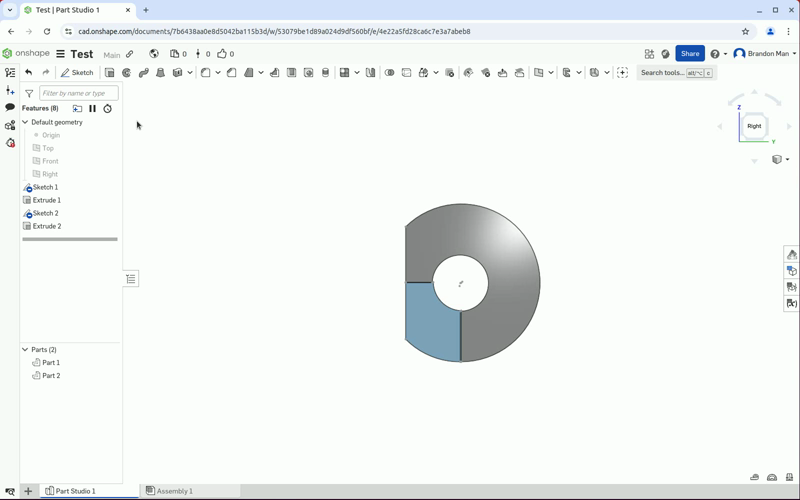
key(shift+h)
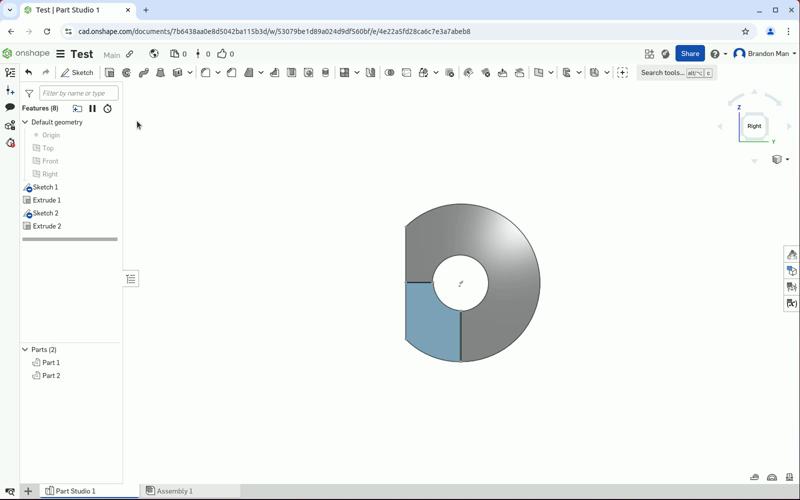
key(shift+7)
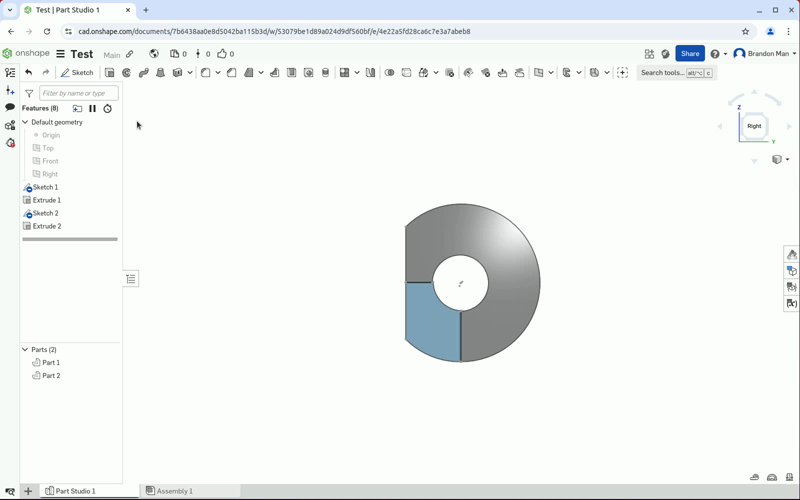
key(right, 2)
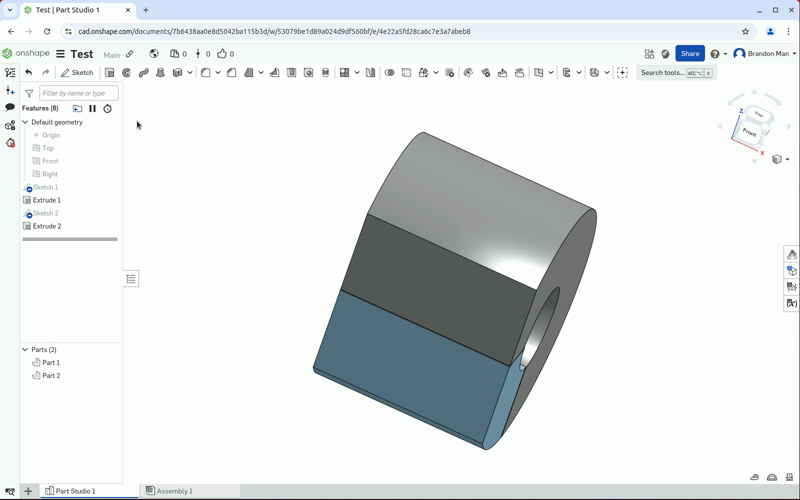
key(down, 2)
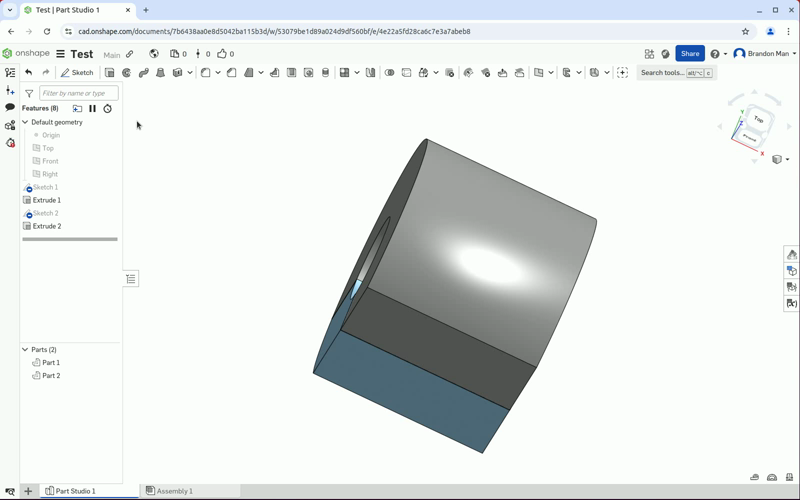
key(up, 2)
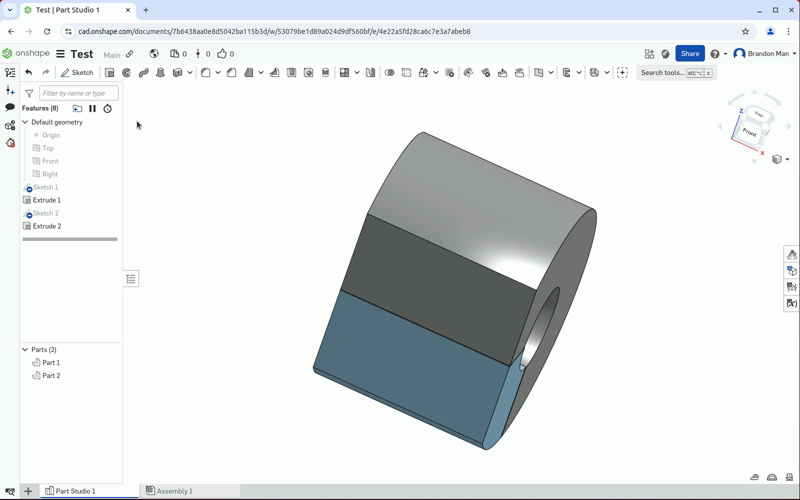
key(left, 2)
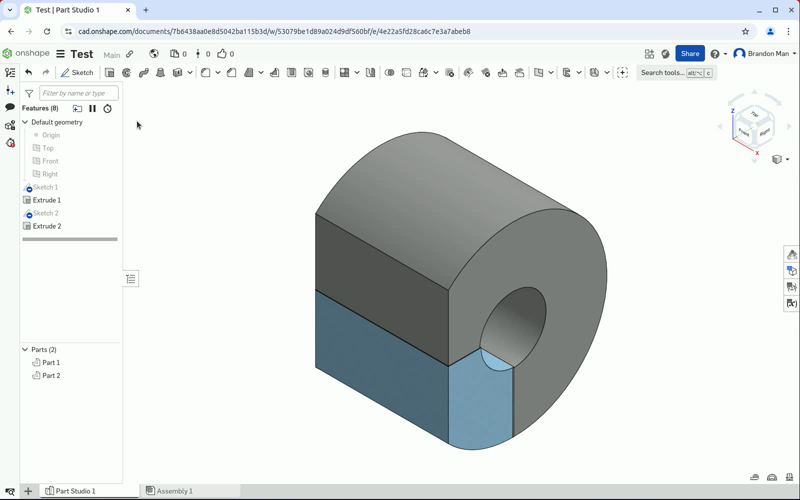
mouse_move(73, 189)
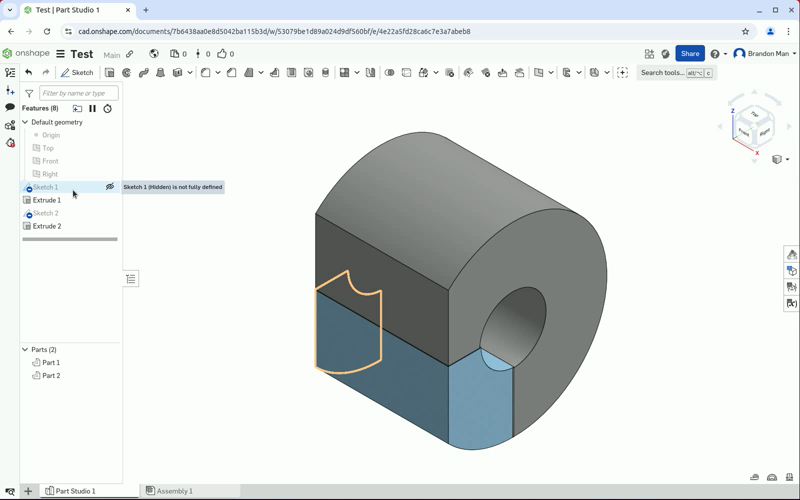
click(73, 189)